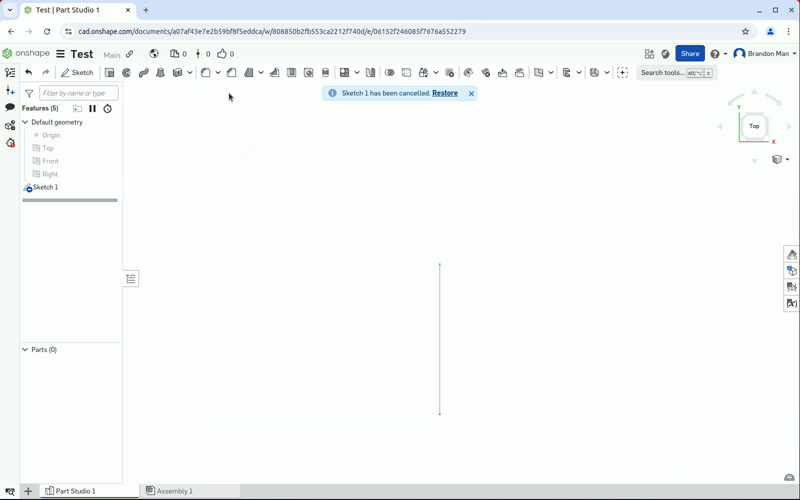
key(shift+h)
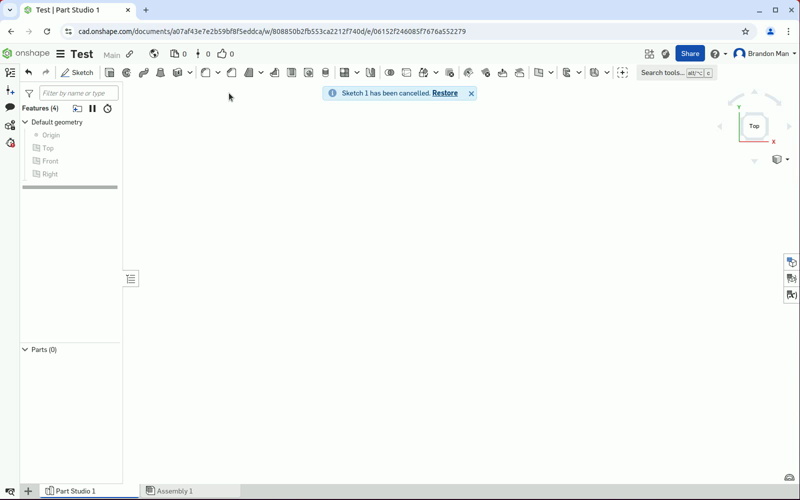
mouse_move(73, 352)
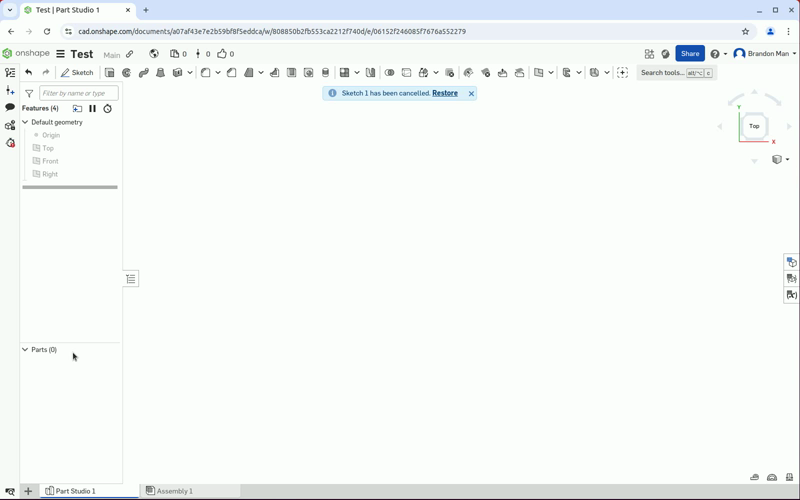
key(y)
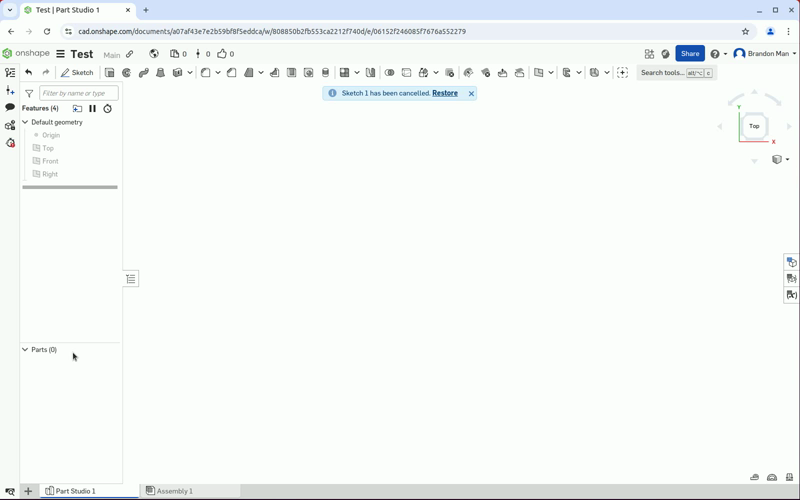
key(shift+p)
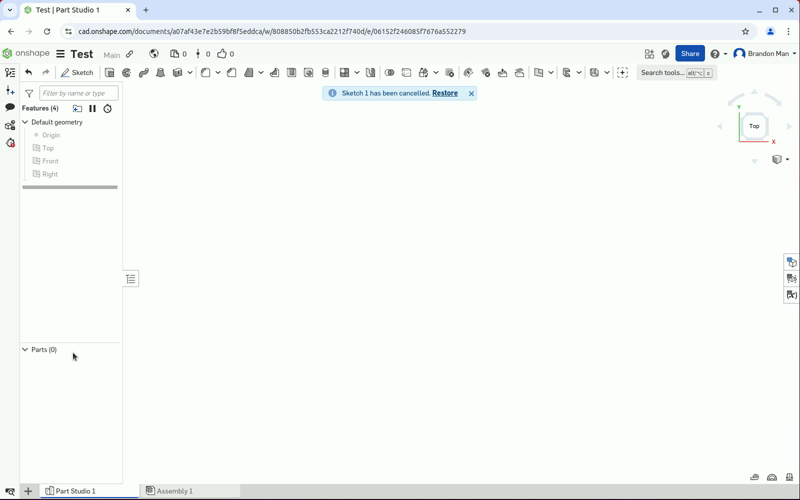
key(space)
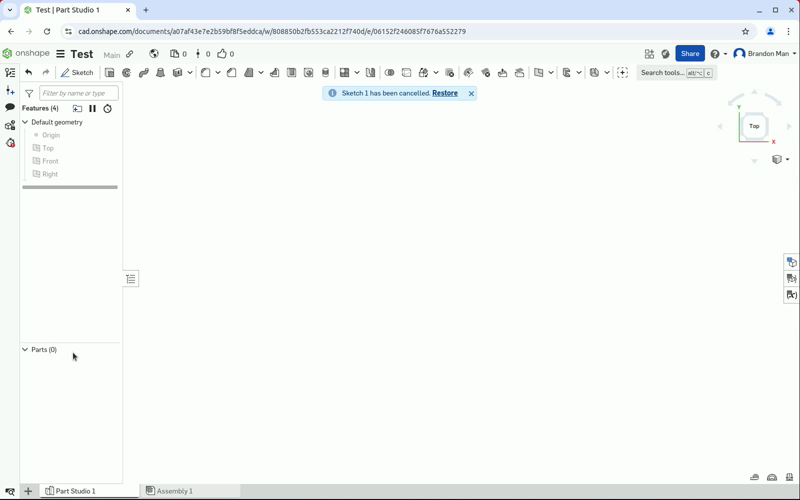
key_down(shift)
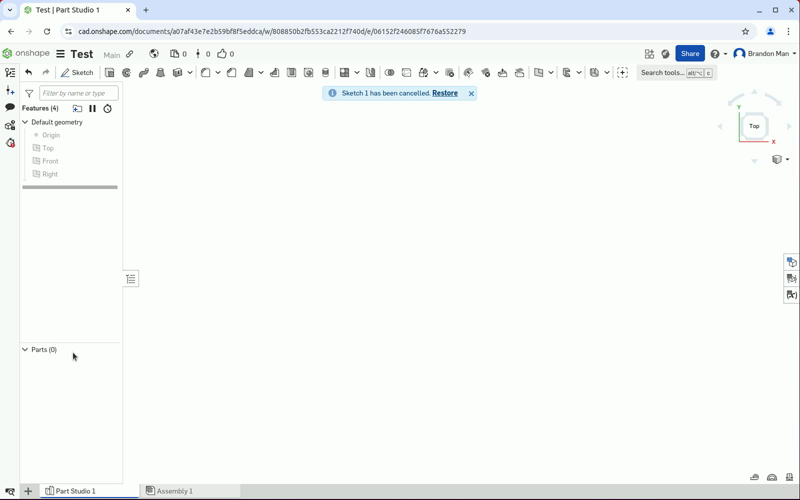
key(up)
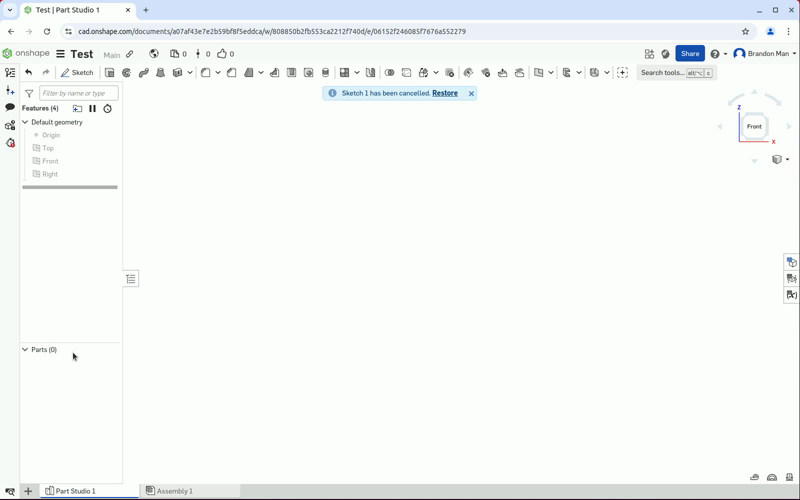
key_up(shift)
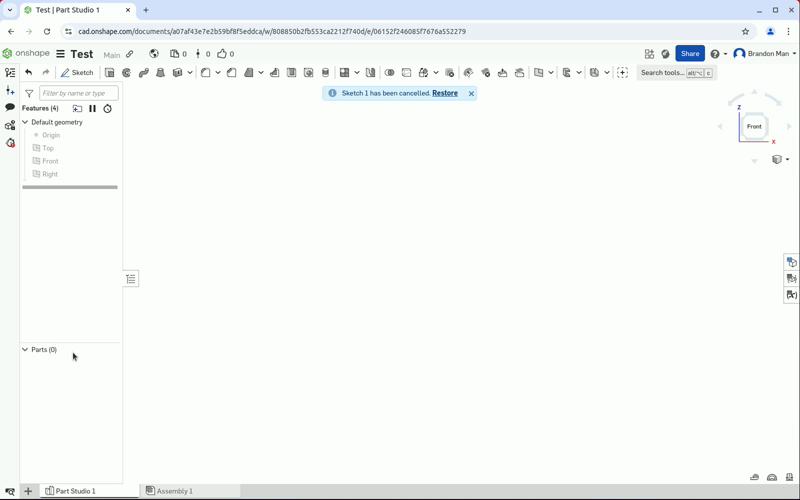
mouse_move(73, 352)
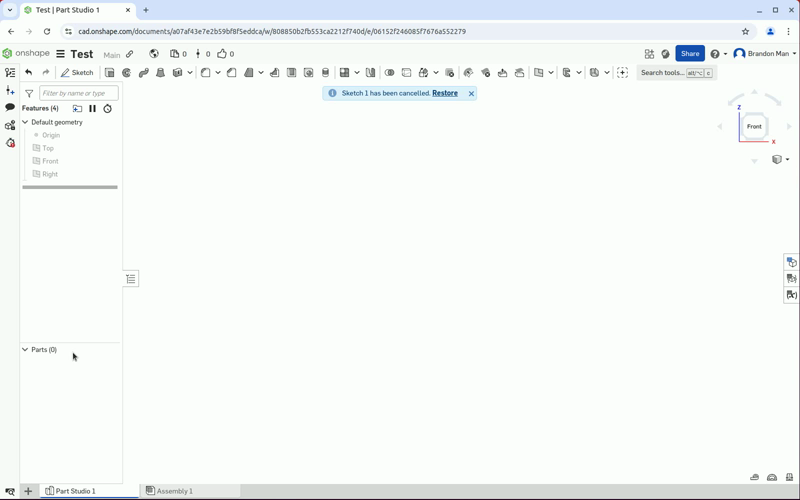
key(shift+y)
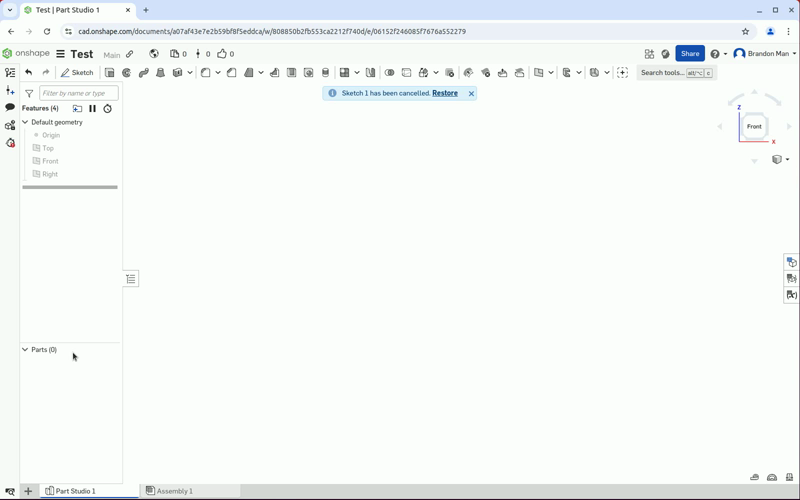
key(shift+s)
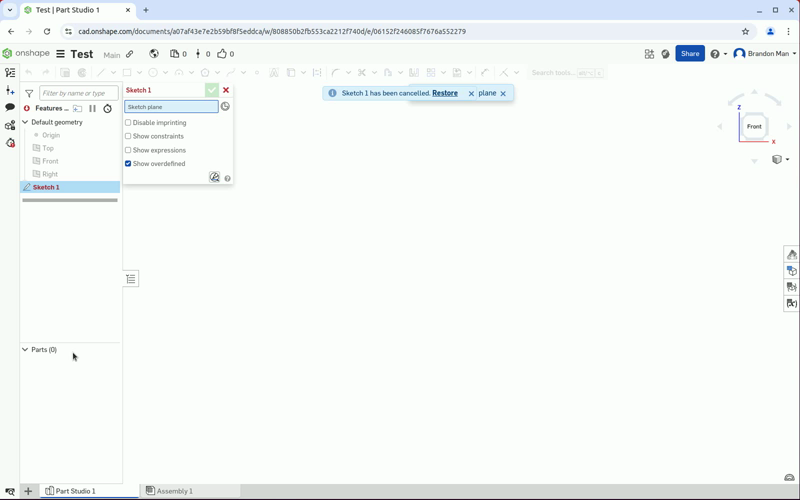
mouse_move(73, 163)
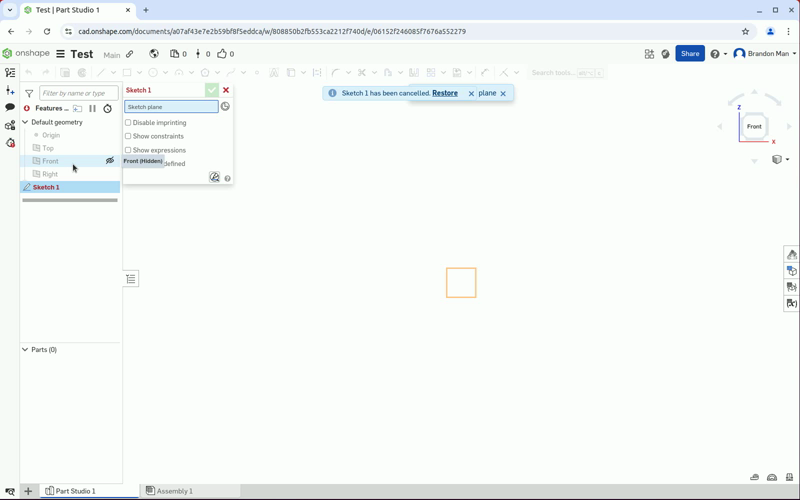
click(73, 163)
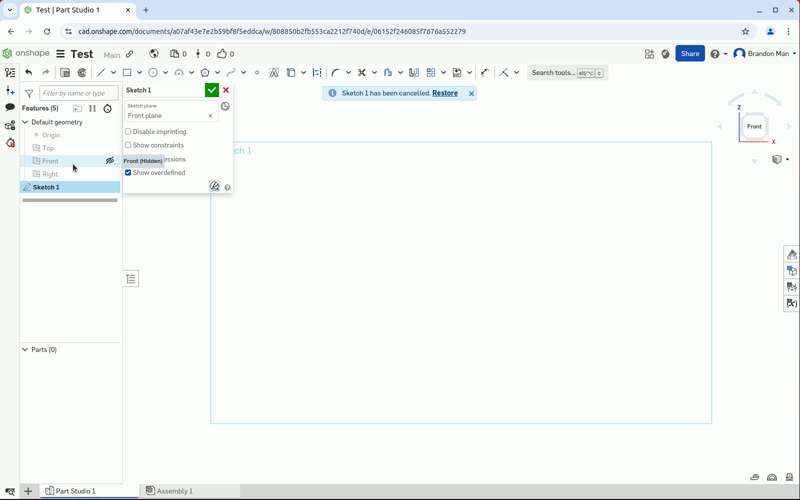
mouse_move(73, 352)
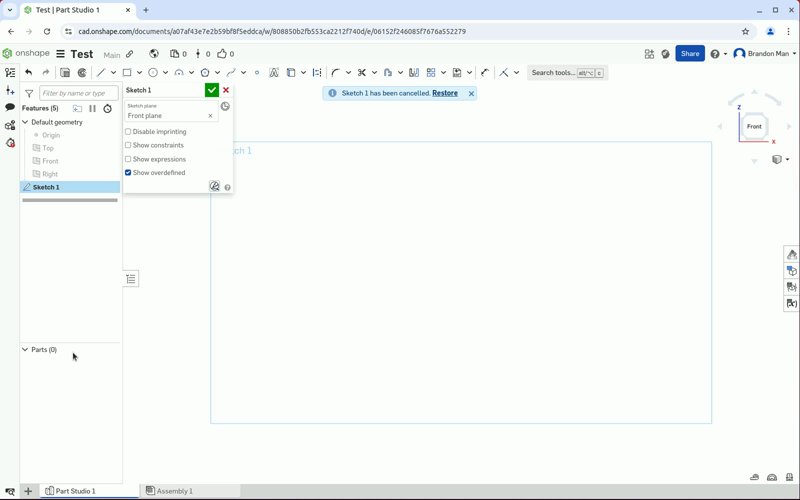
key(y)
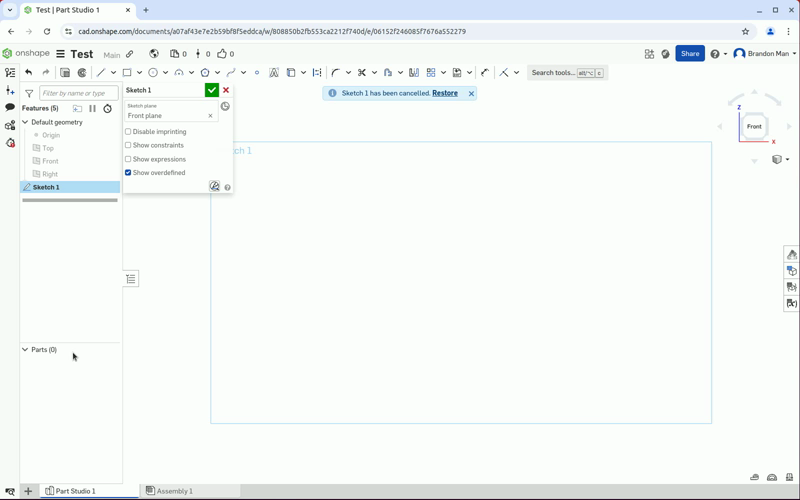
key(l)
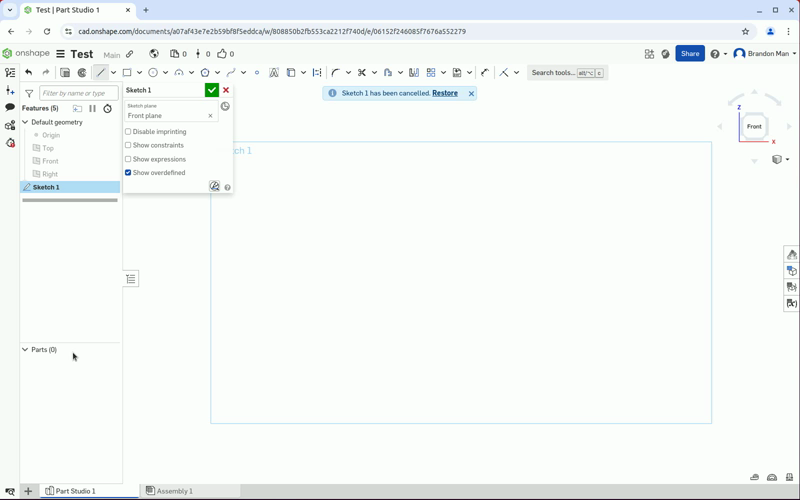
key_down(shift)
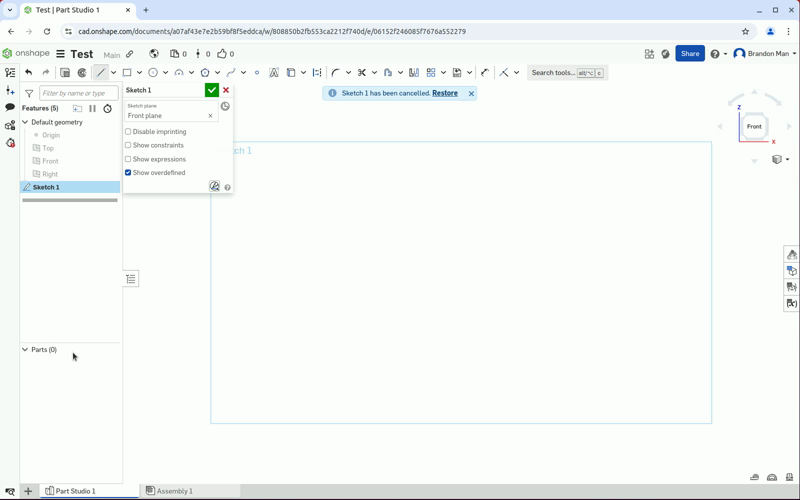
mouse_move(460, 282)
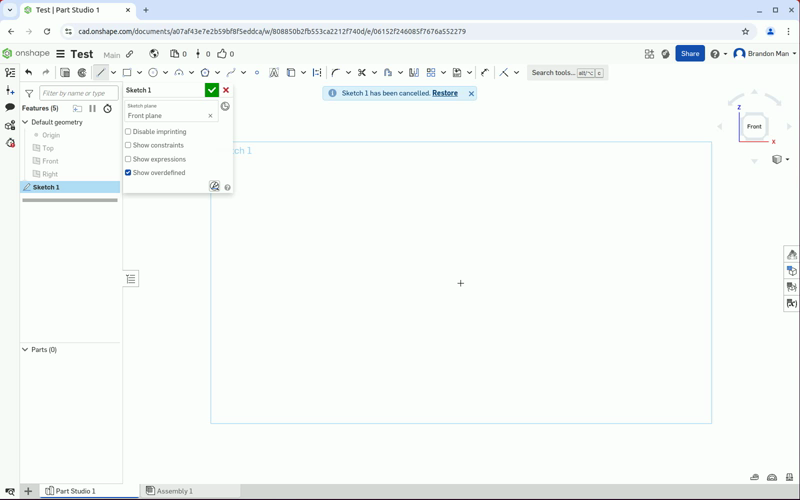
click(460, 282)
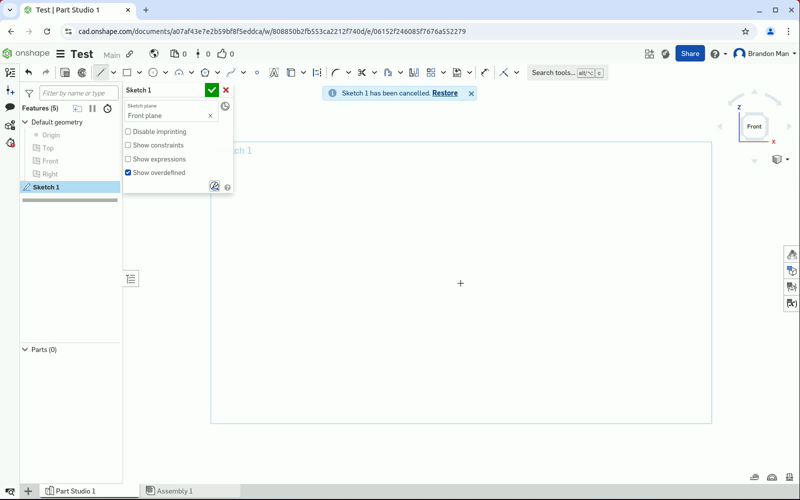
key_up(shift)
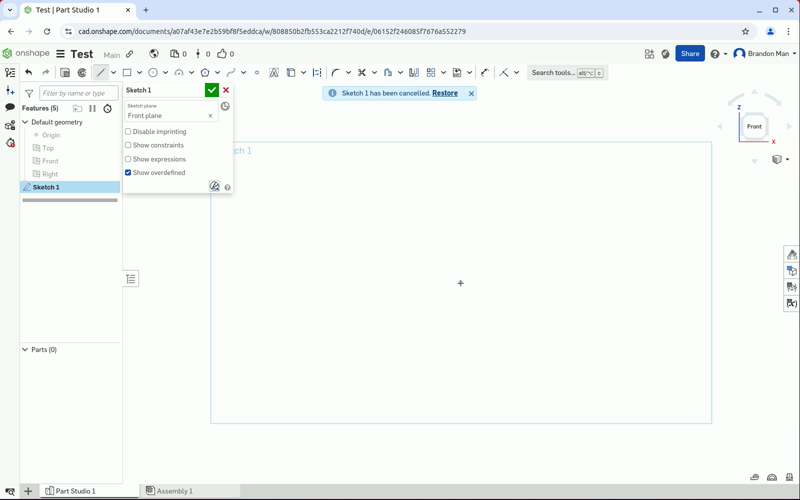
key_down(shift)
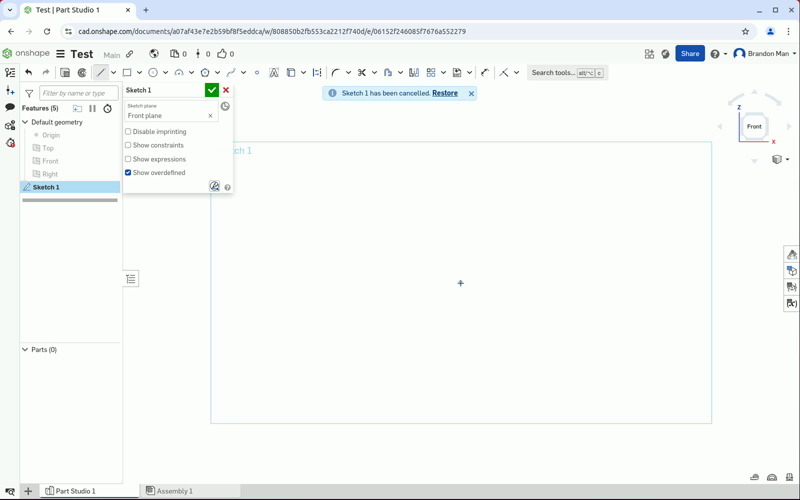
mouse_move(573, 282)
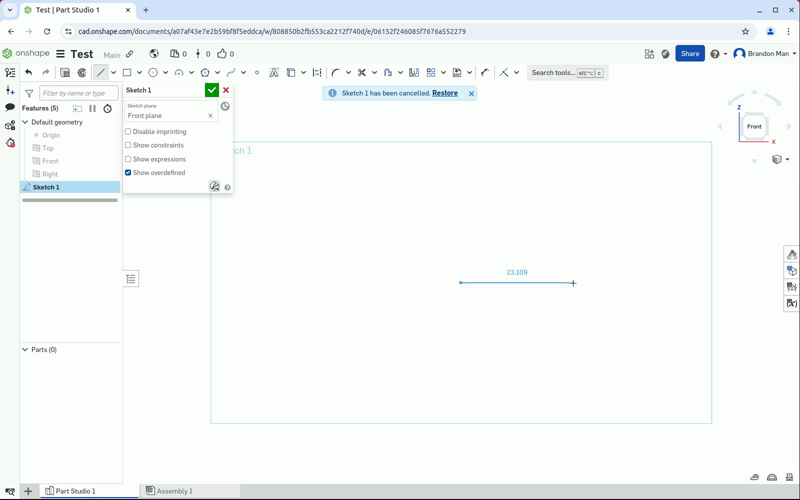
click(573, 282)
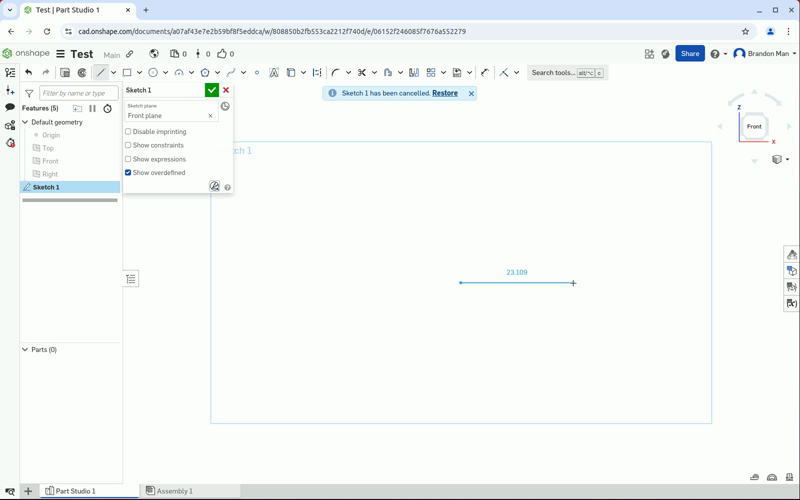
key_up(shift)
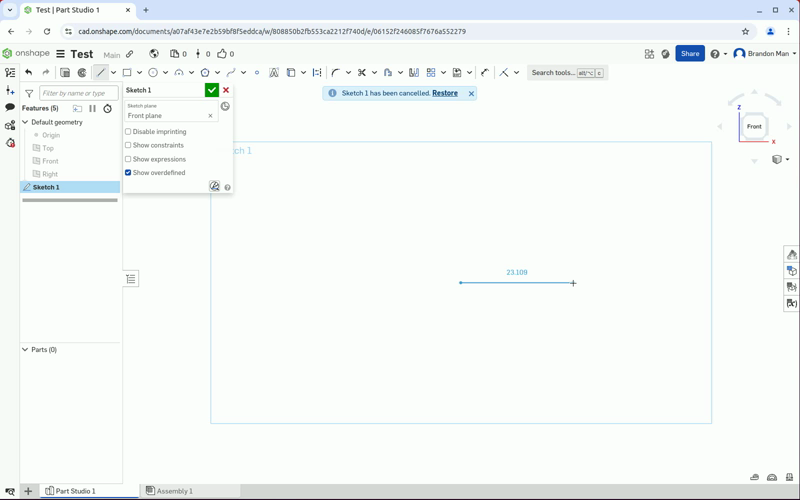
key_down(shift)
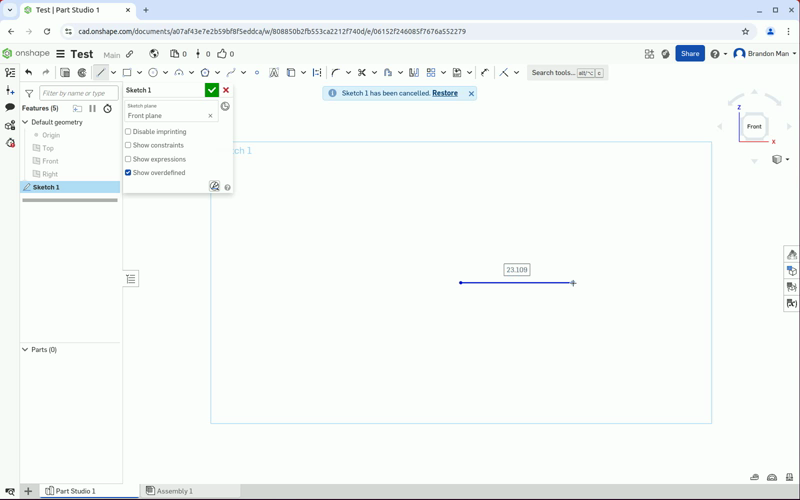
mouse_move(573, 170)
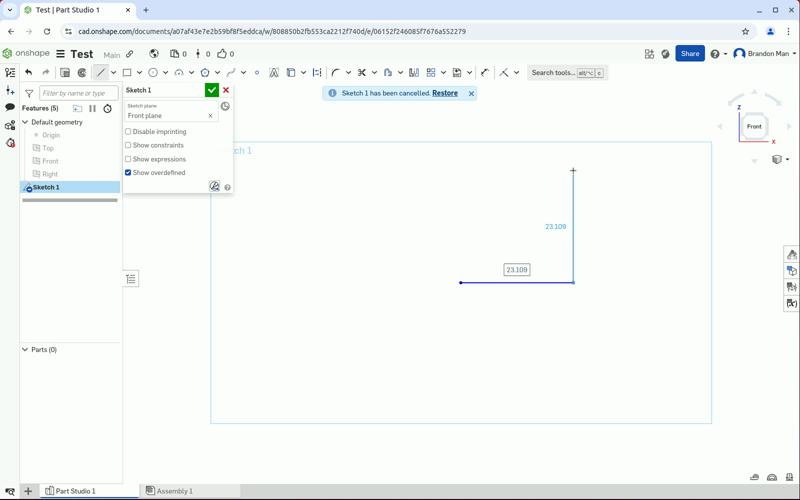
click(573, 170)
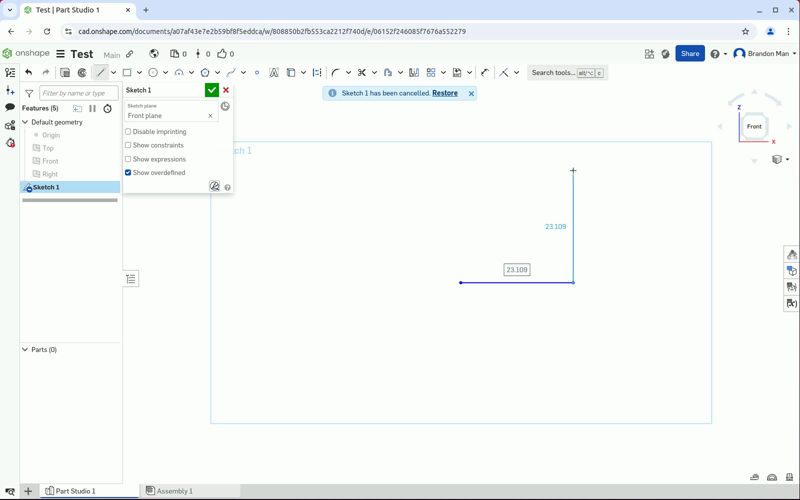
key_up(shift)
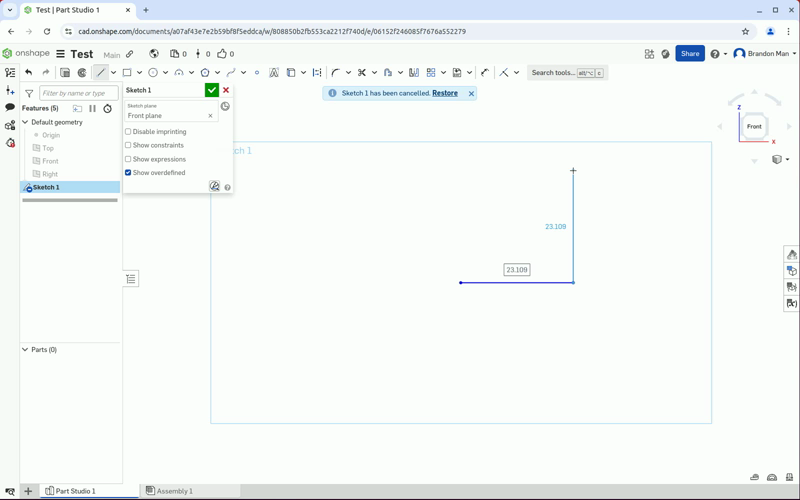
key_down(shift)
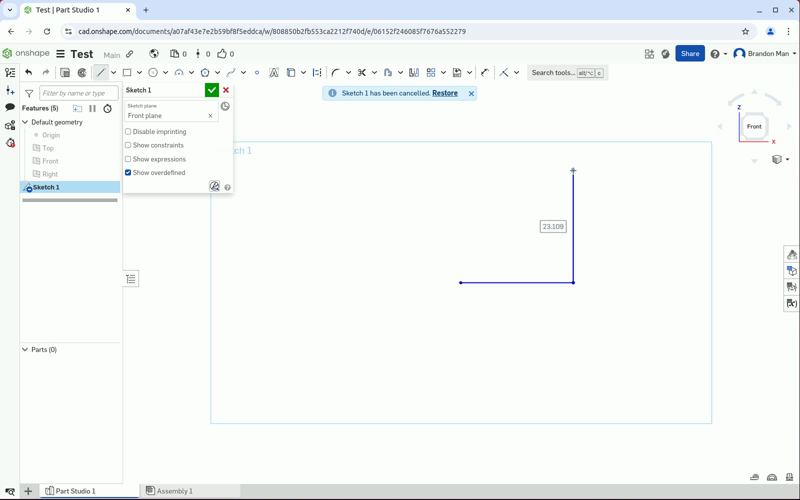
mouse_move(460, 170)
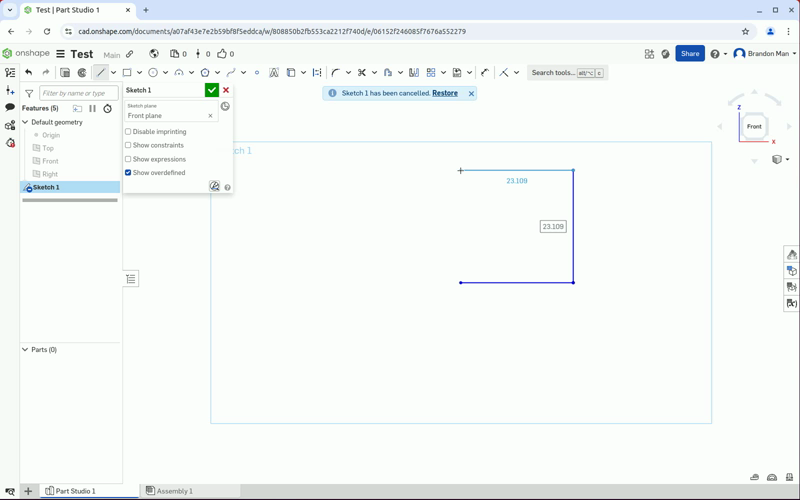
click(460, 170)
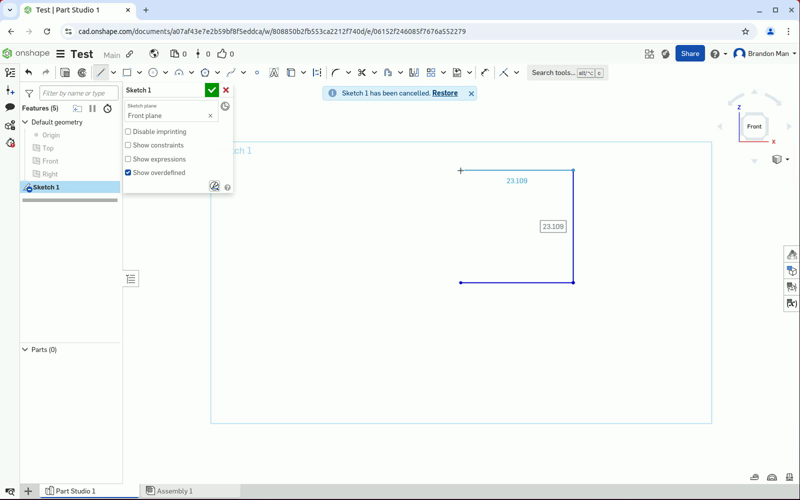
key_up(shift)
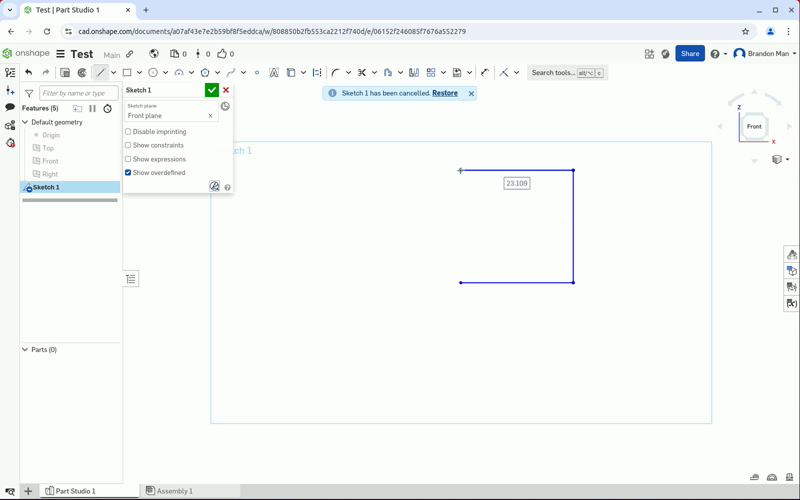
key_down(shift)
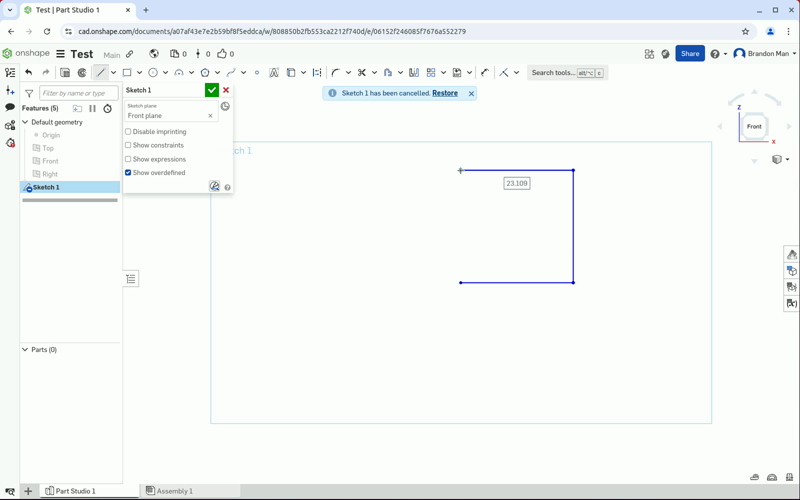
mouse_move(460, 282)
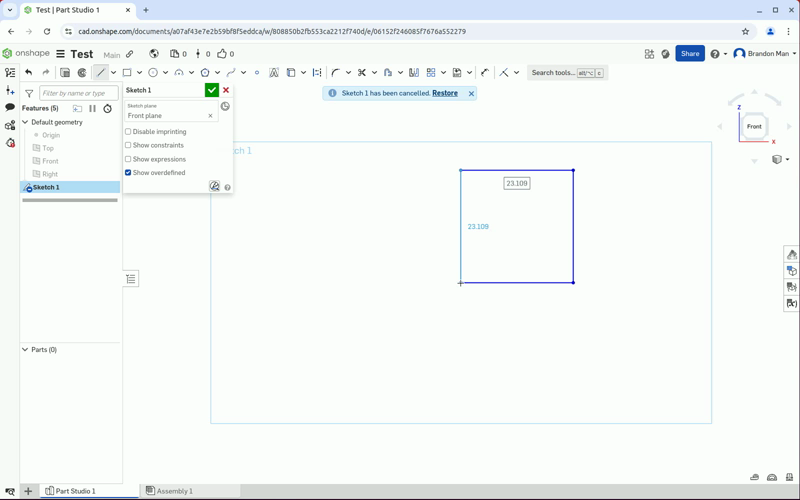
key_up(shift)
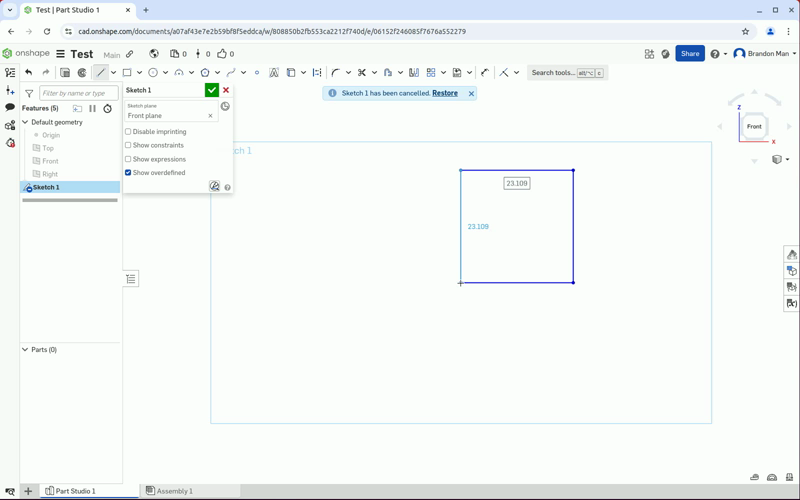
click(460, 282)
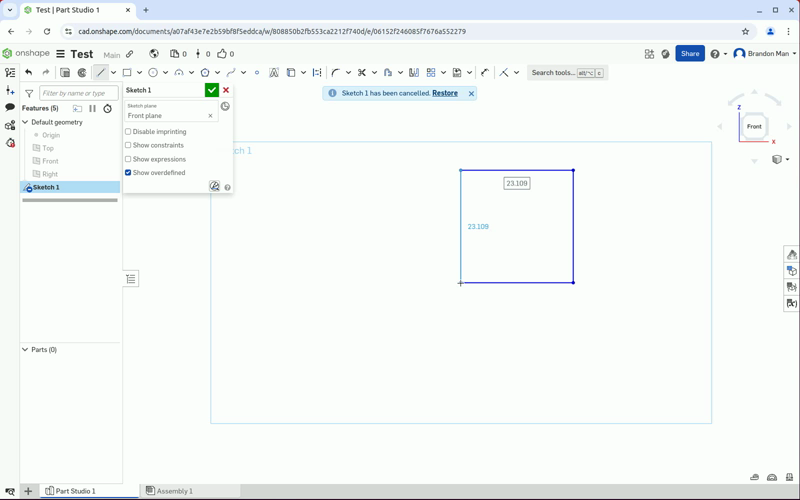
key(esc)
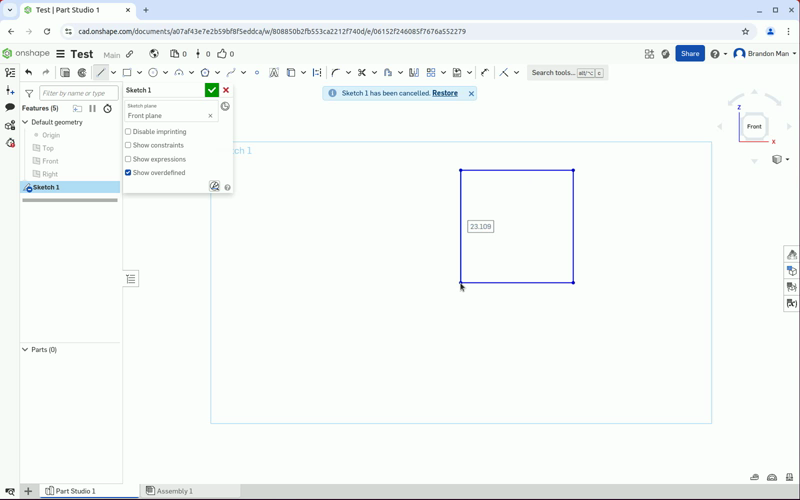
key(c)
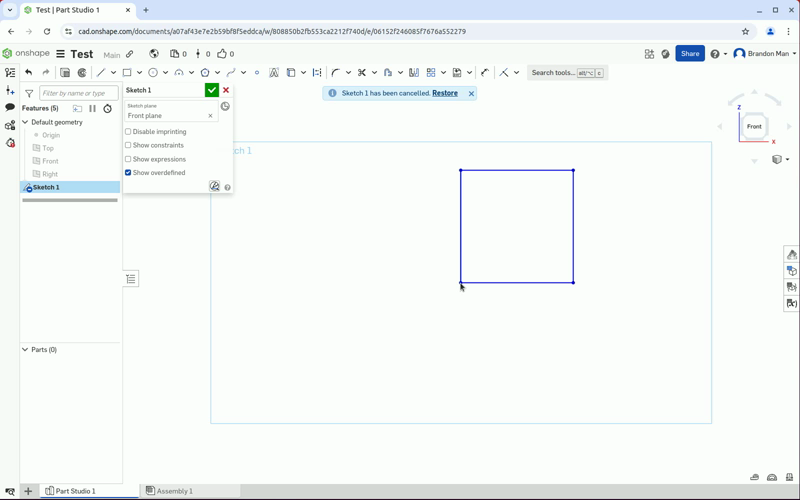
key_down(shift)
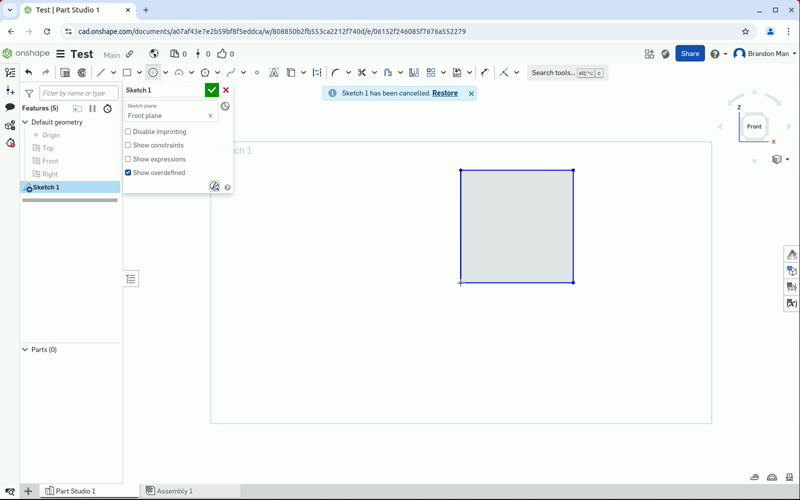
mouse_move(505, 219)
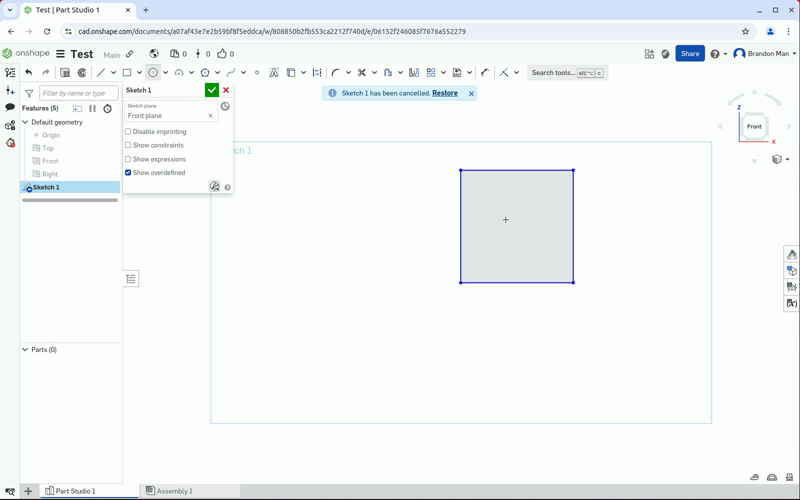
click(505, 219)
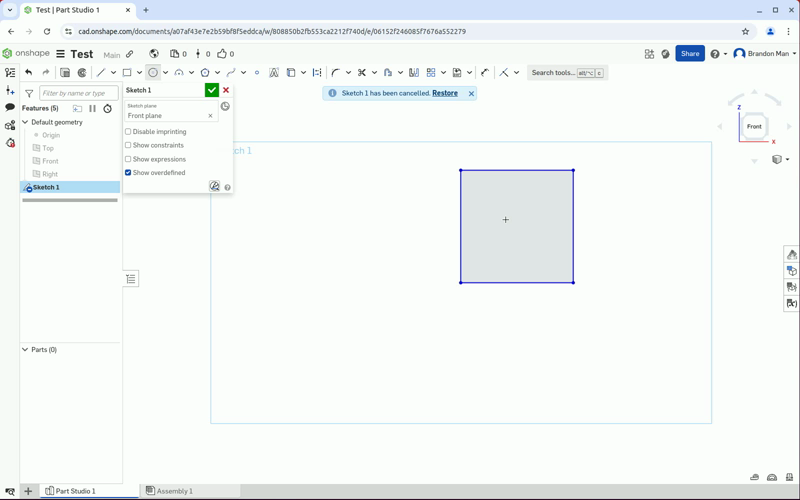
key_up(shift)
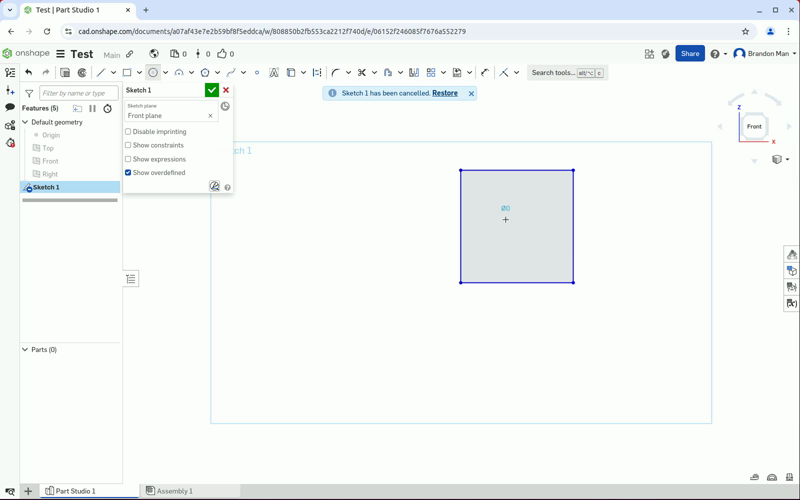
mouse_move(548, 219)
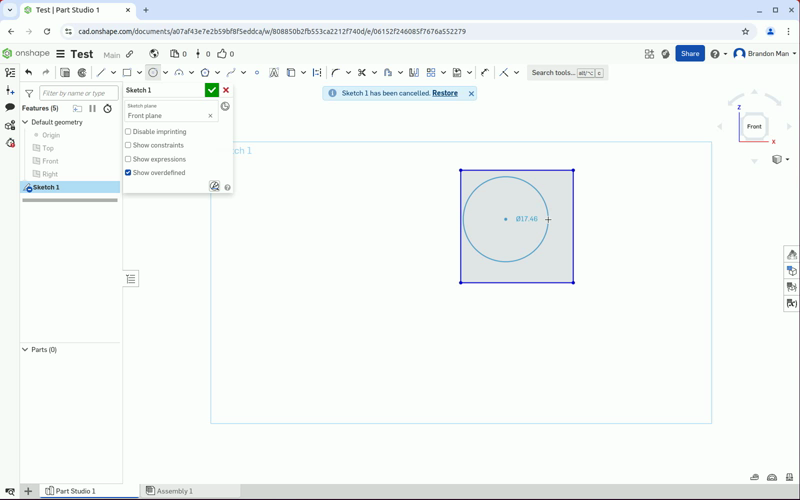
click(548, 219)
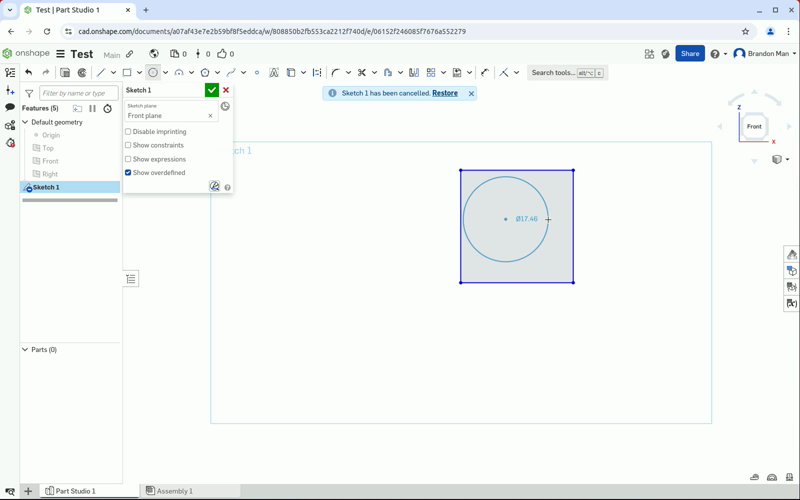
key(esc)
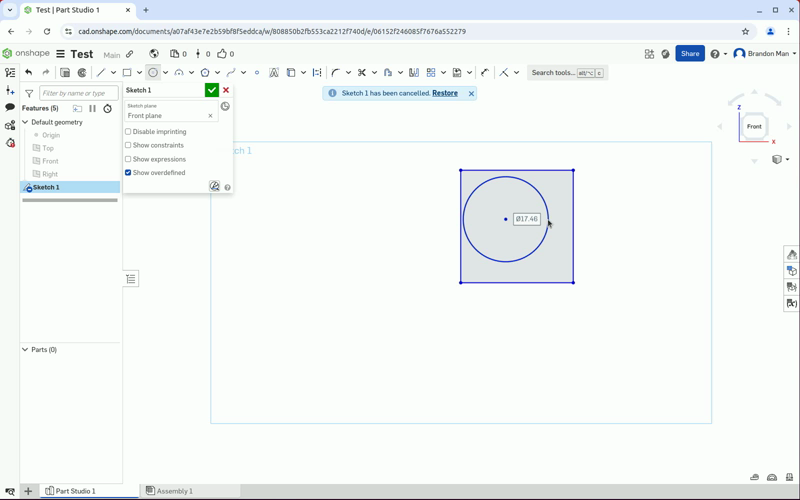
key(c)
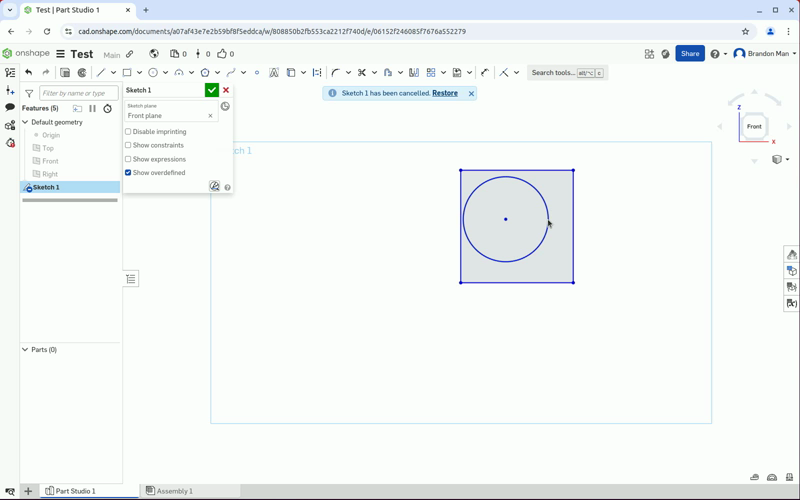
key_down(shift)
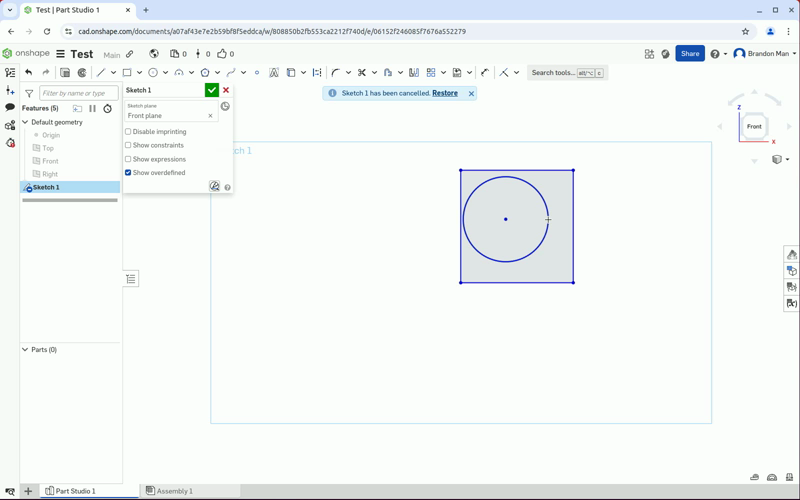
mouse_move(480, 265)
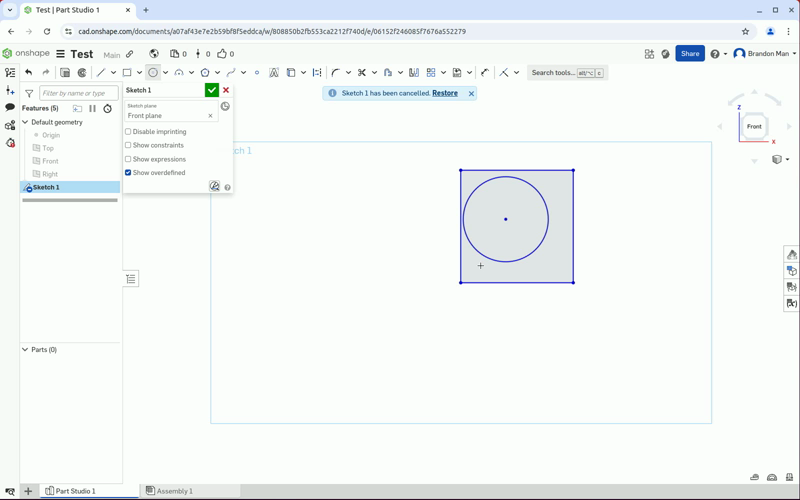
click(480, 265)
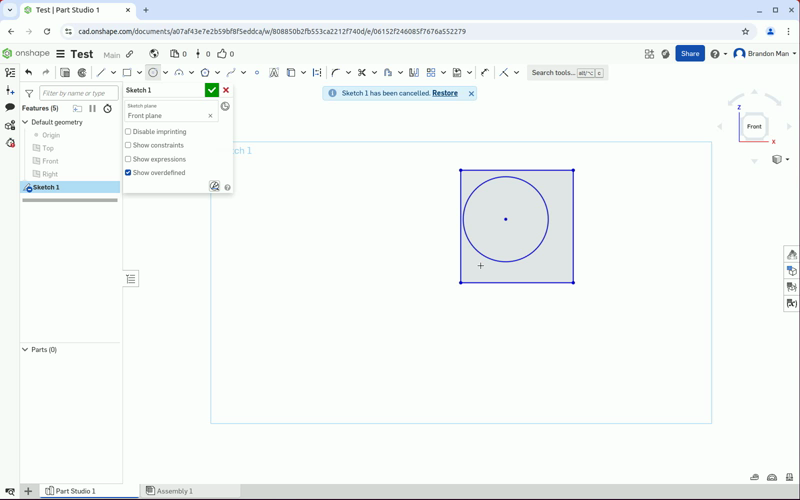
key_up(shift)
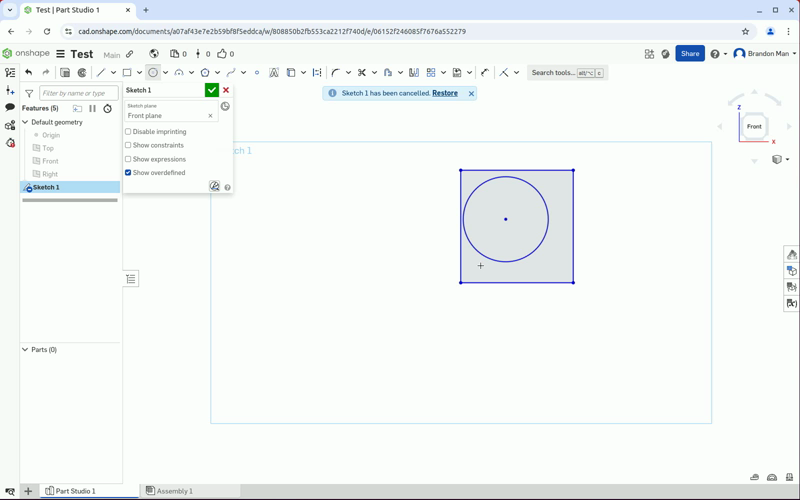
mouse_move(488, 265)
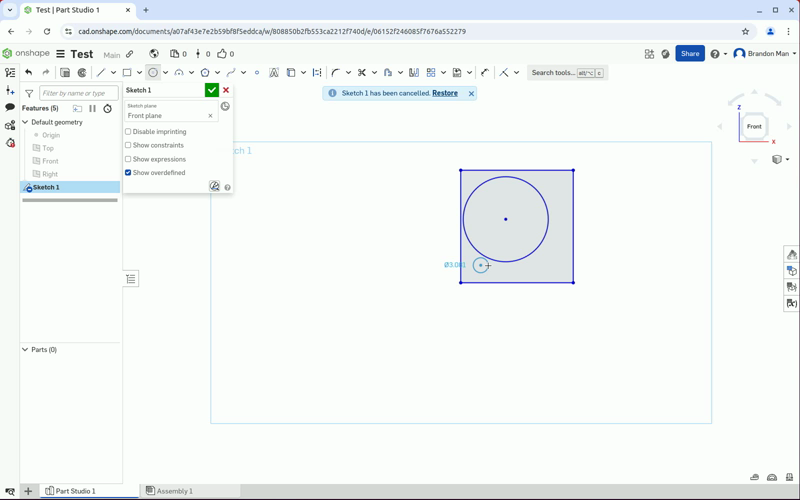
click(488, 265)
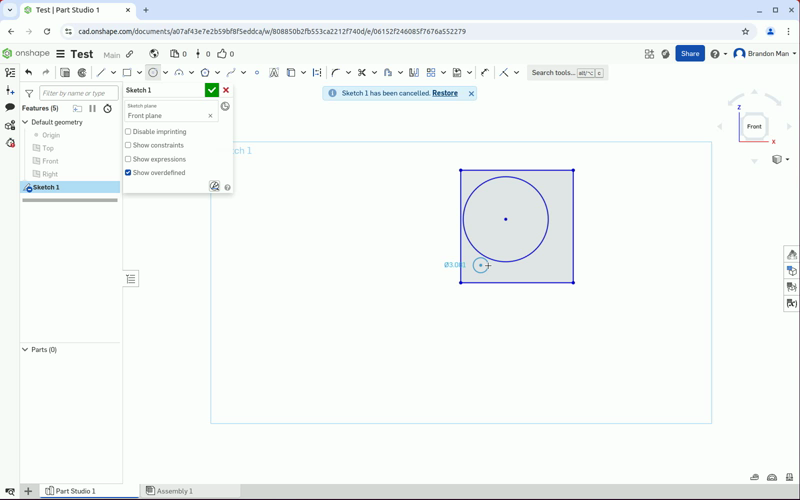
key(esc)
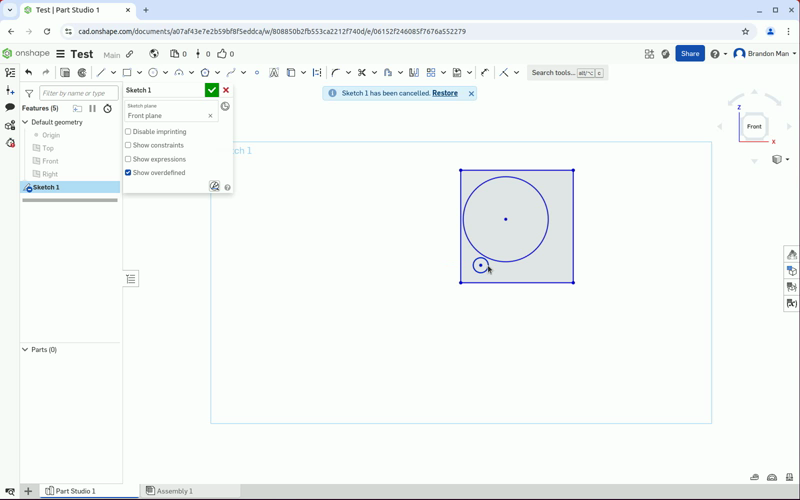
mouse_move(551, 272)
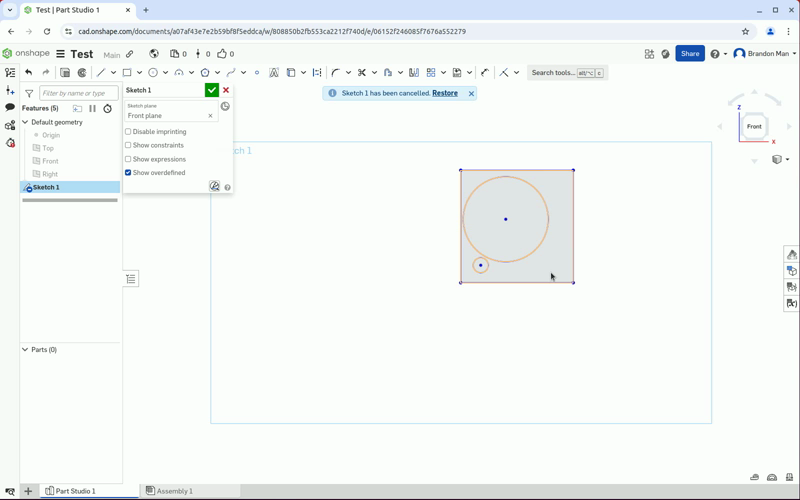
click(551, 272)
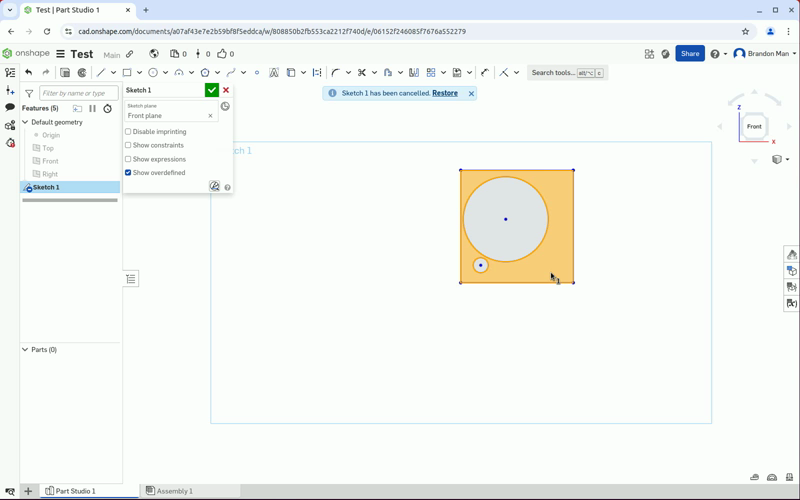
mouse_move(73, 352)
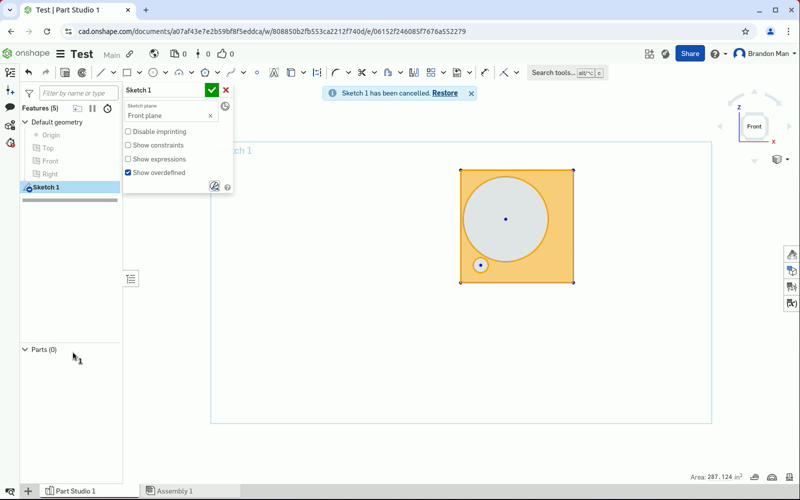
key(shift+y)
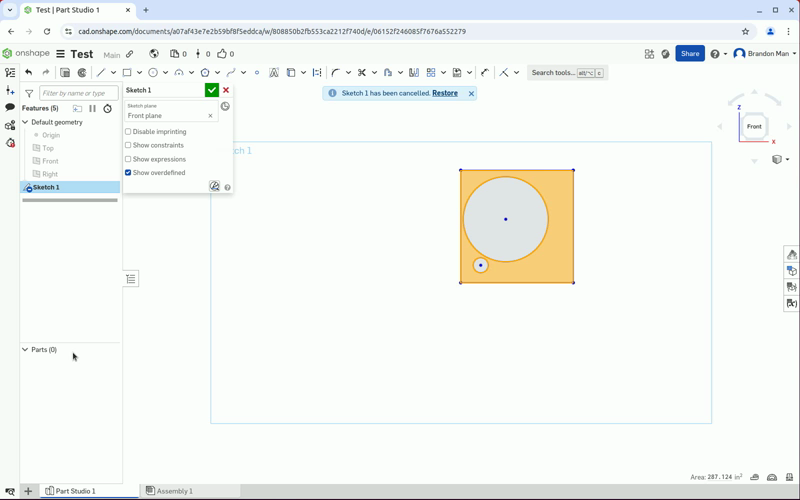
key(shift+e)
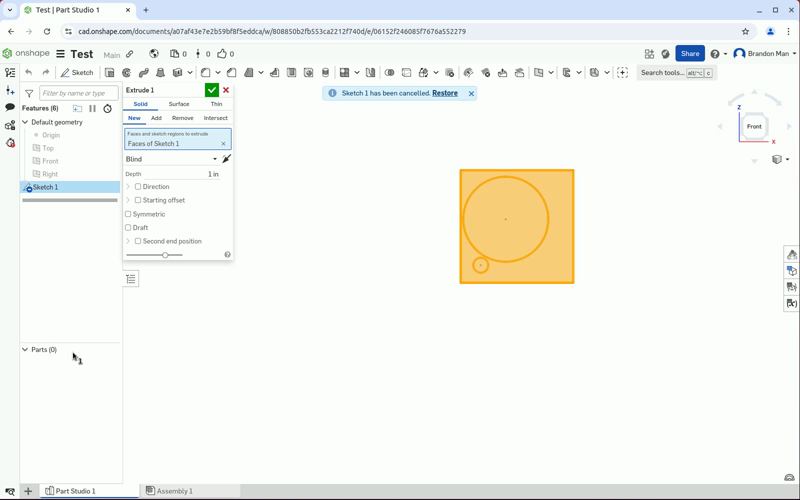
mouse_move(143, 106)
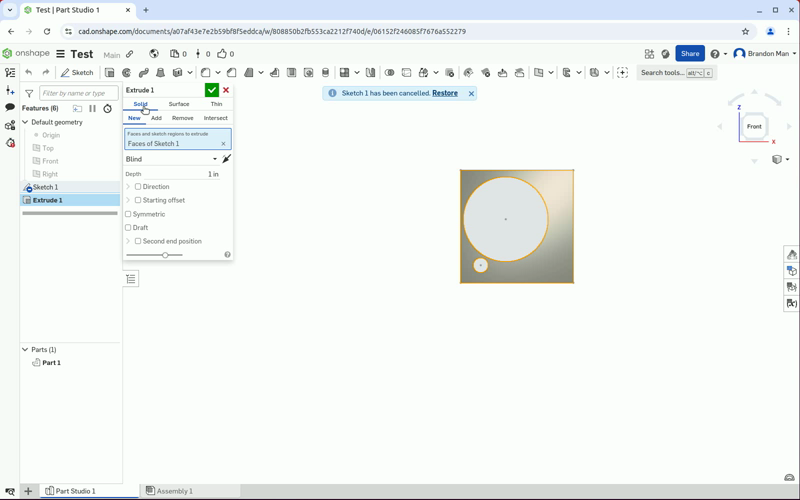
click(143, 106)
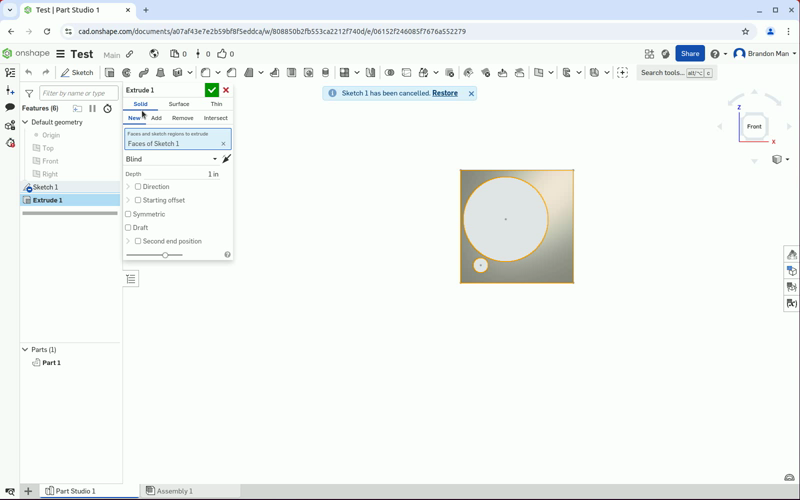
mouse_move(137, 120)
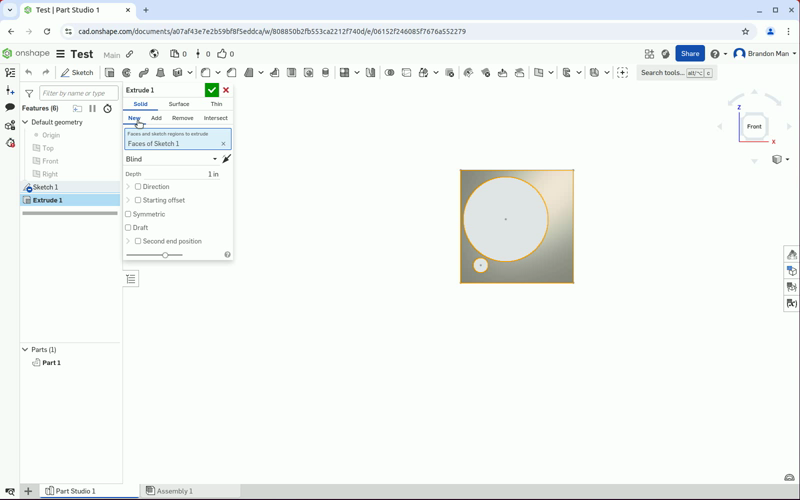
click(137, 120)
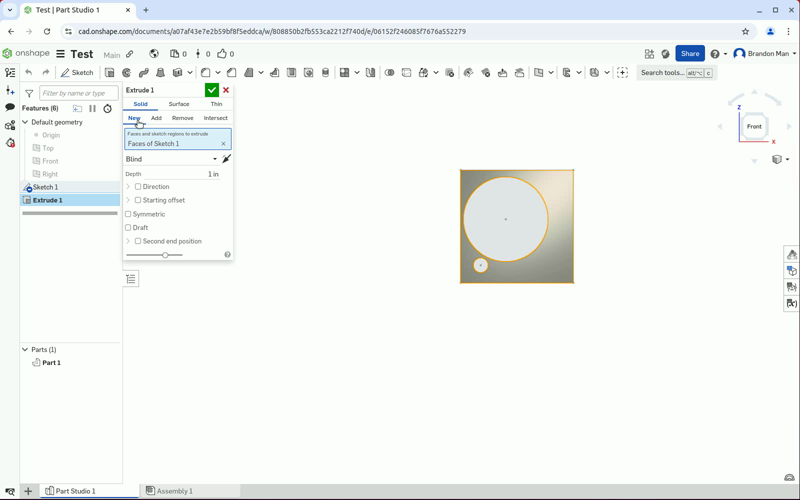
key(tab, 4)
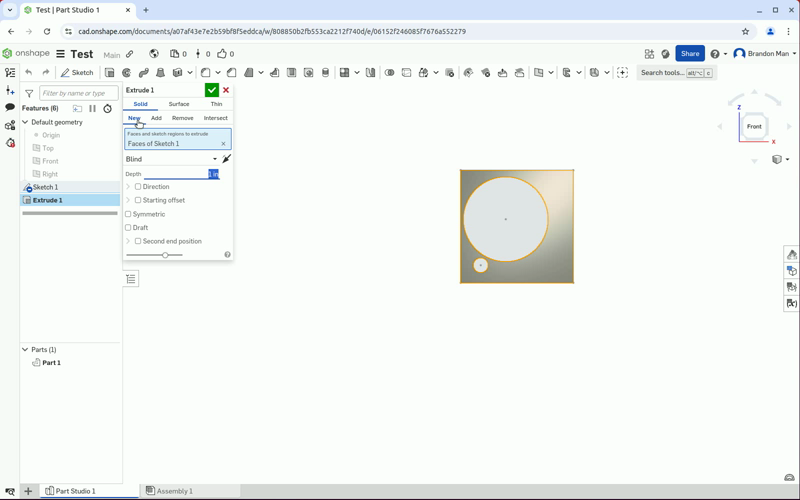
text(11.554)
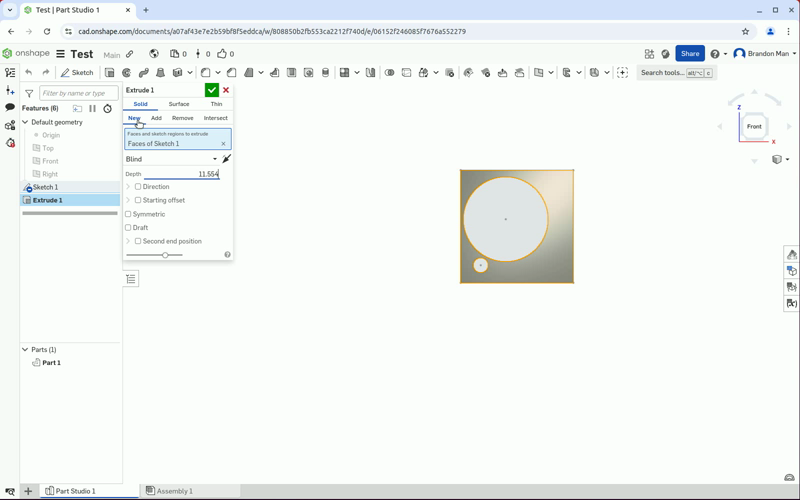
key(enter)
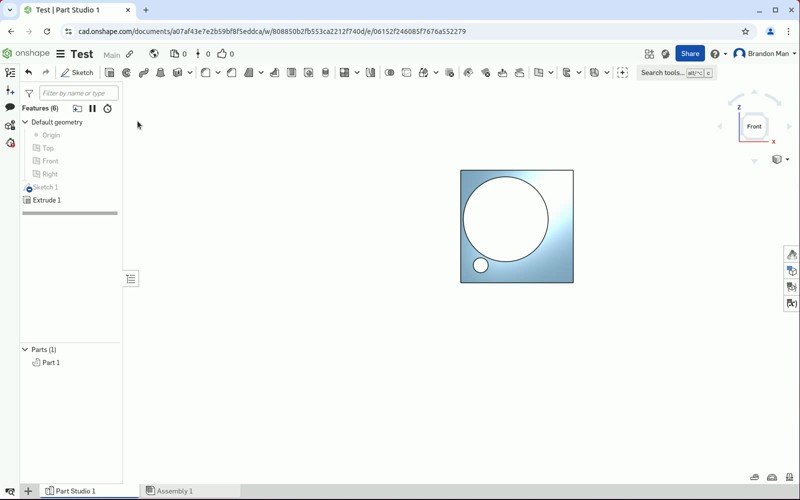
key(shift+h)
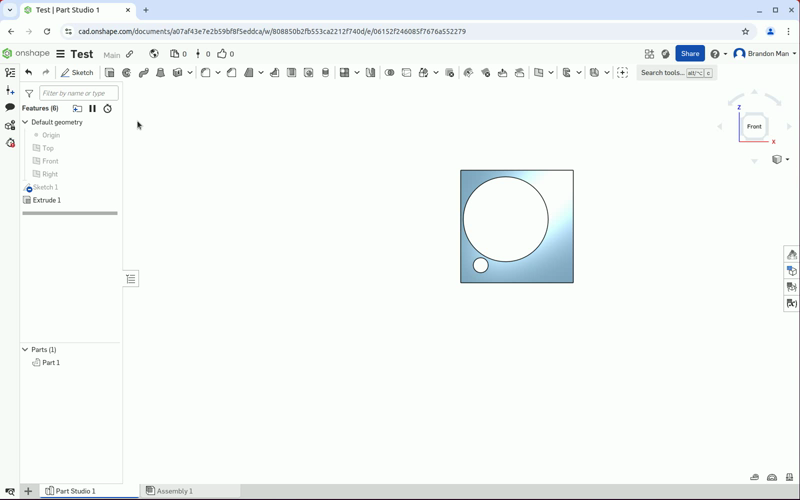
key(shift+h)
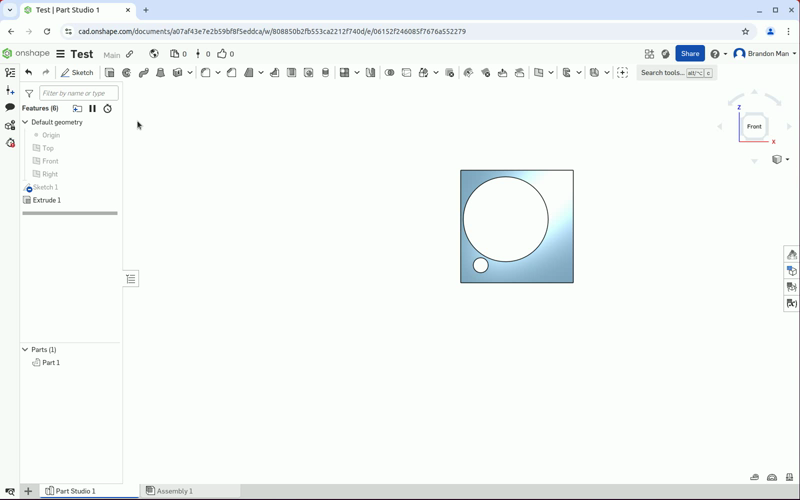
mouse_move(73, 189)
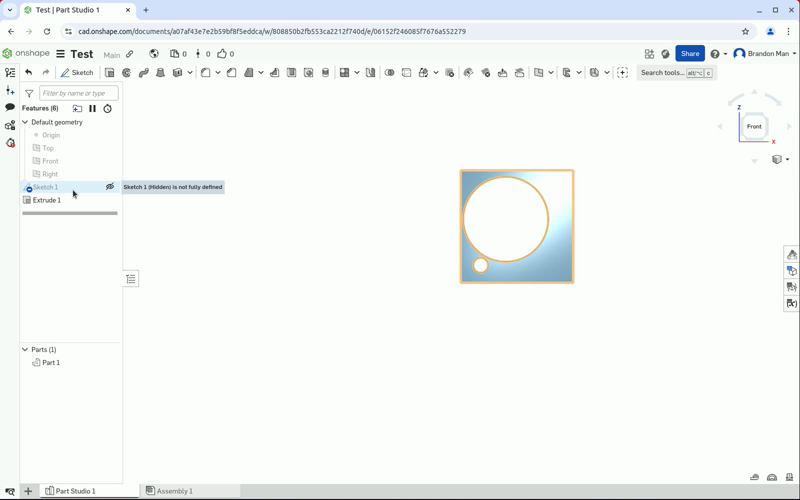
click(73, 189)
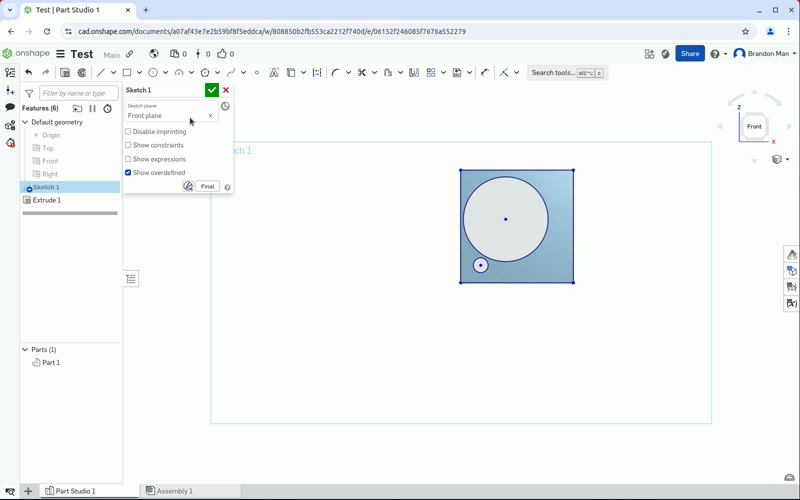
mouse_move(229, 92)
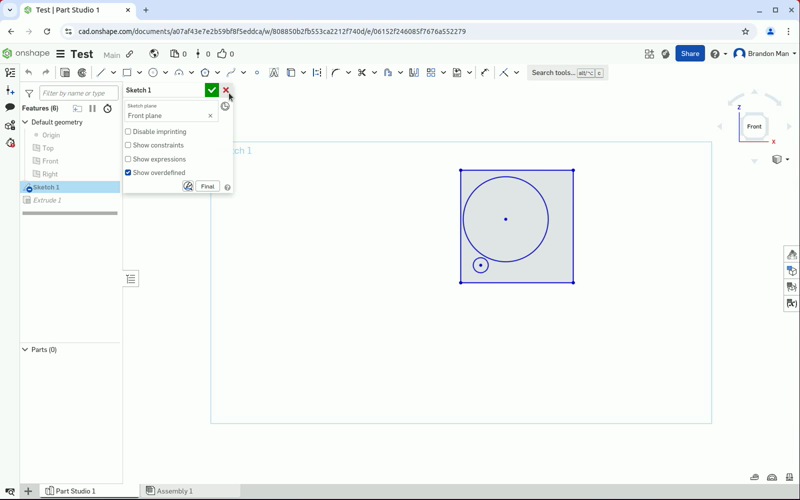
click(229, 92)
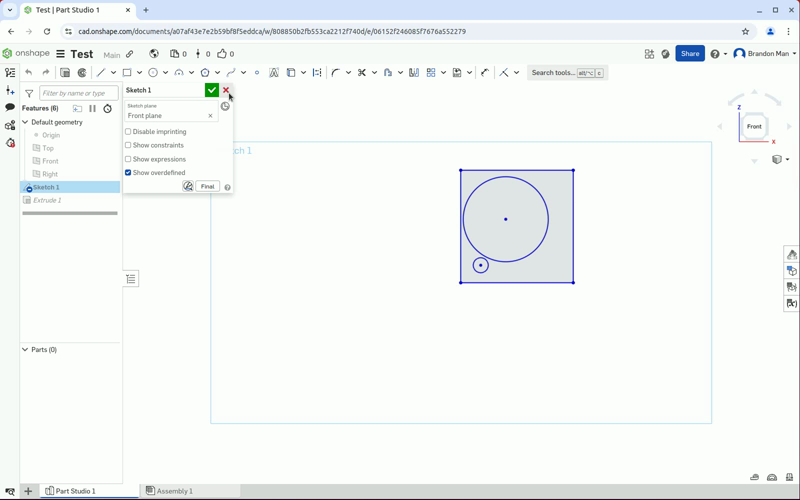
key(shift+s)
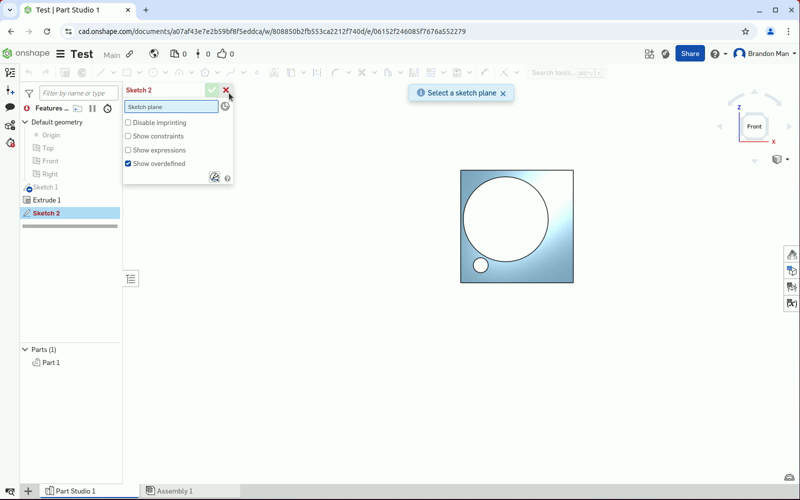
mouse_move(73, 163)
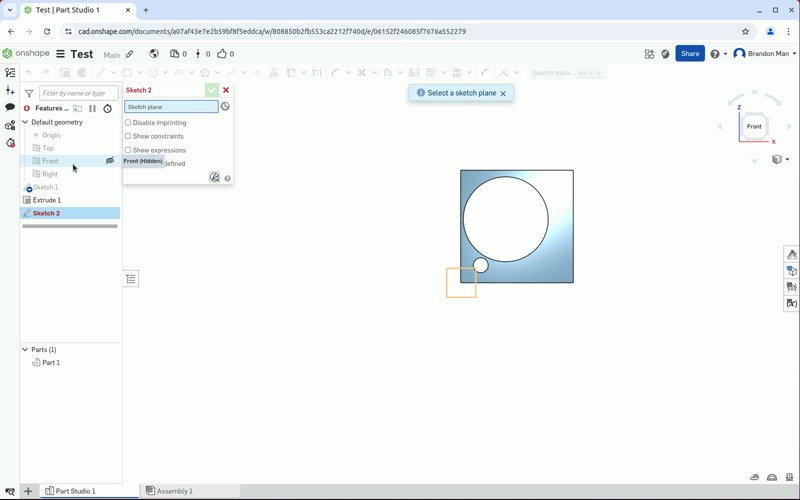
click(73, 163)
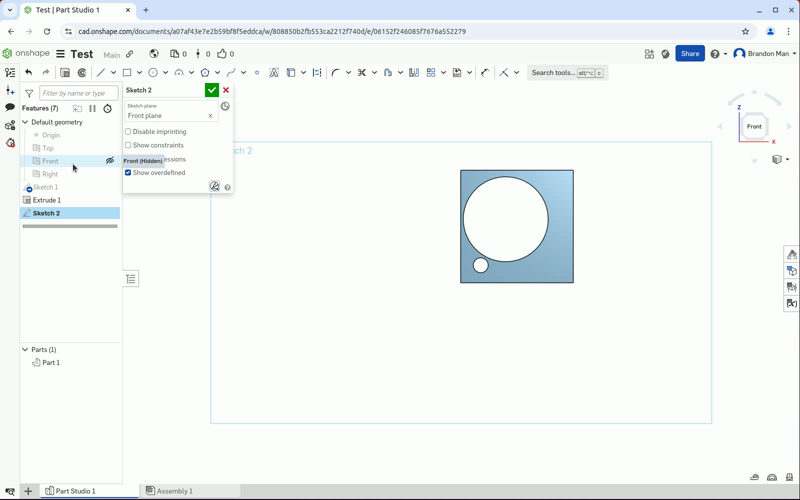
mouse_move(73, 352)
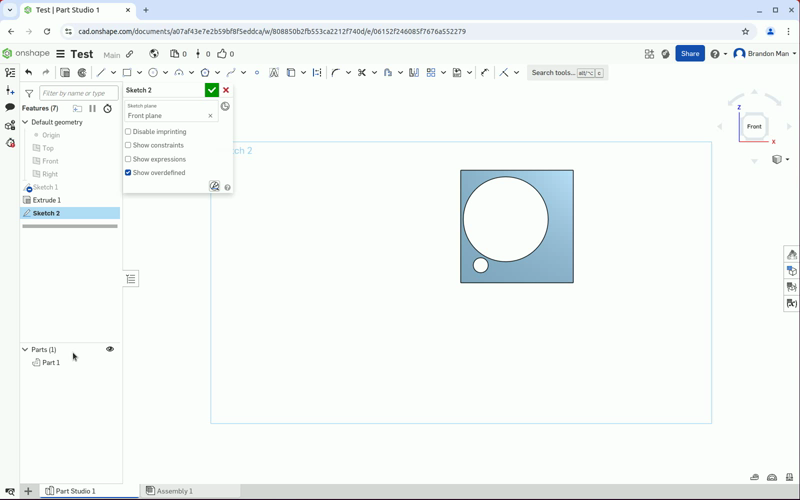
key(y)
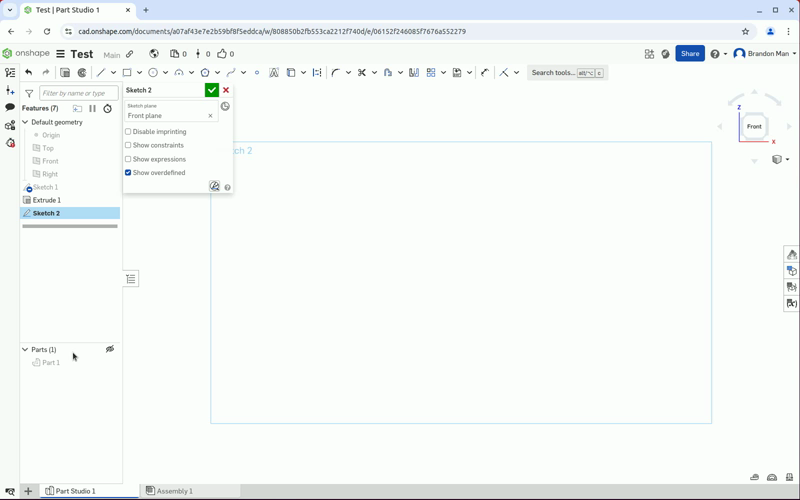
key(c)
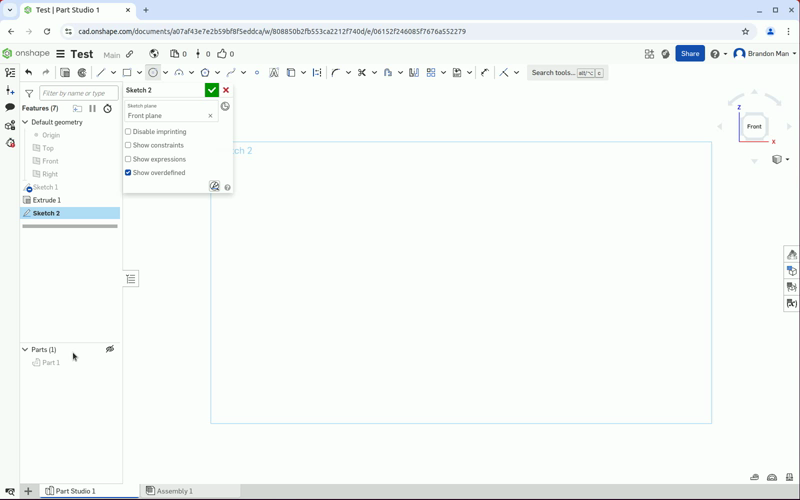
key_down(shift)
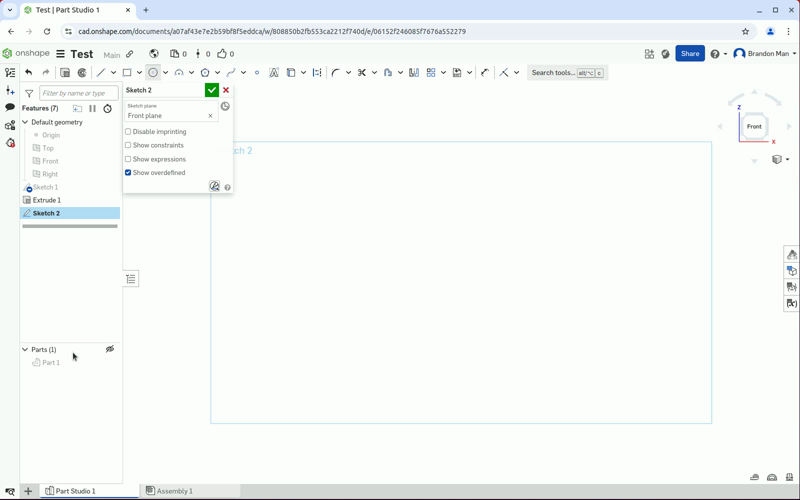
mouse_move(481, 265)
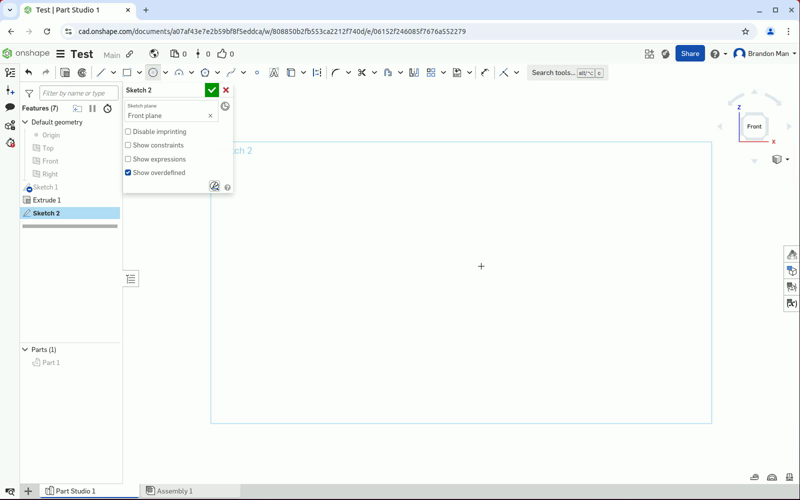
click(481, 265)
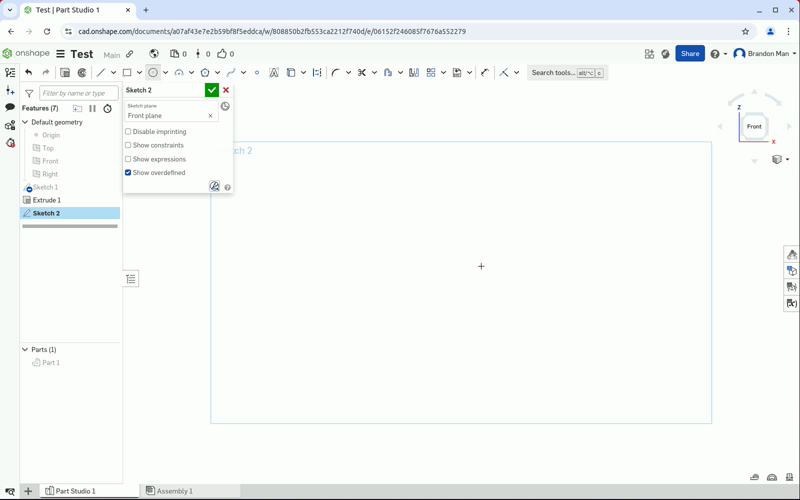
key_up(shift)
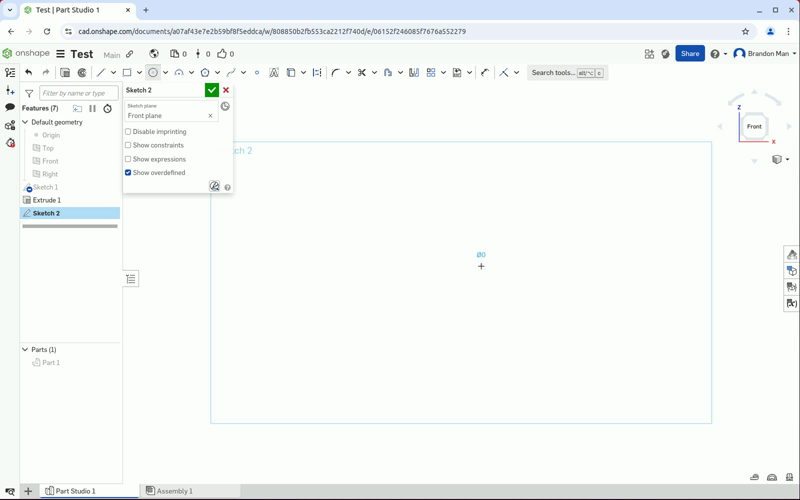
mouse_move(488, 265)
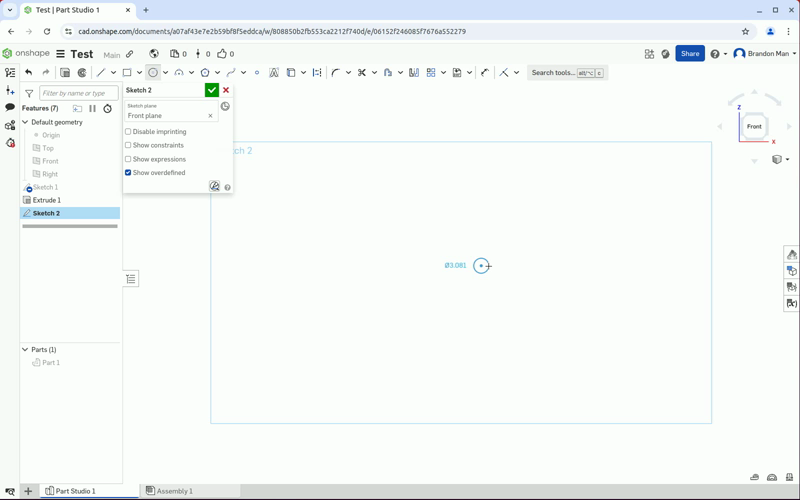
click(488, 265)
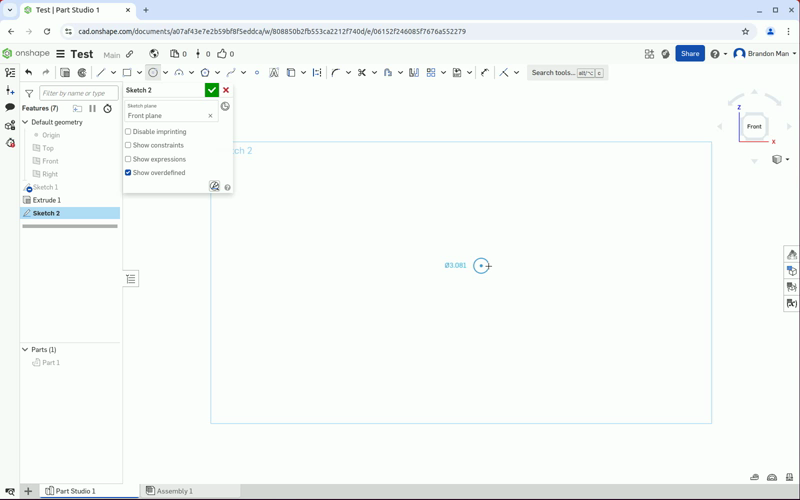
key(esc)
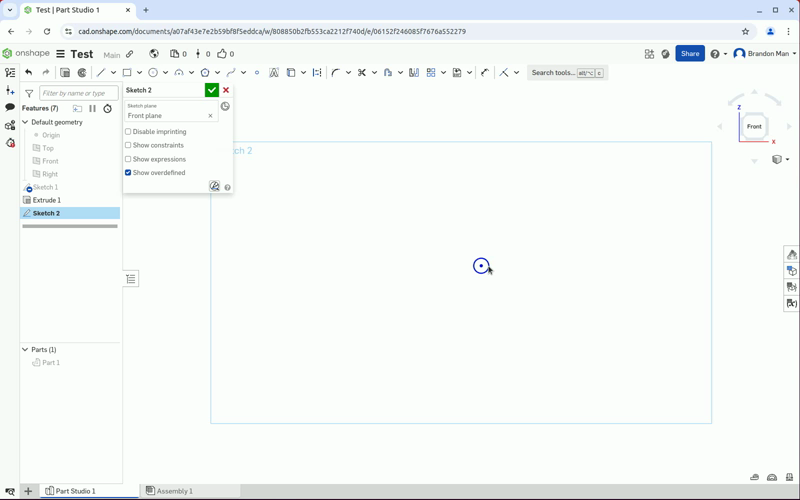
mouse_move(476, 261)
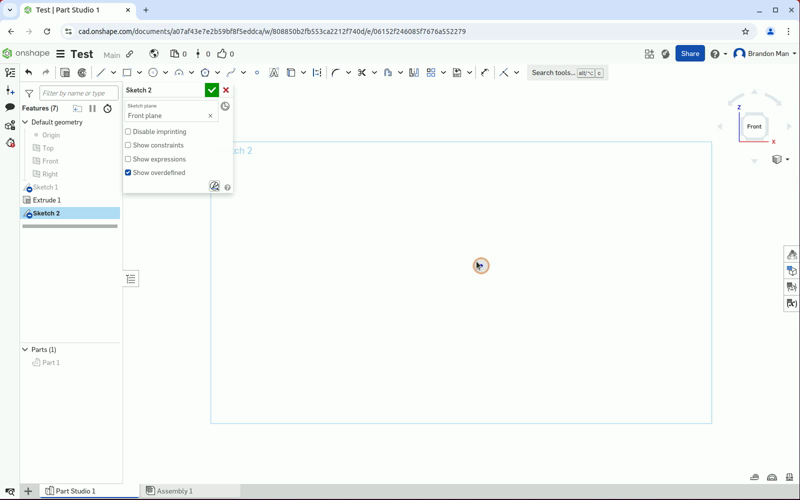
scroll(6)
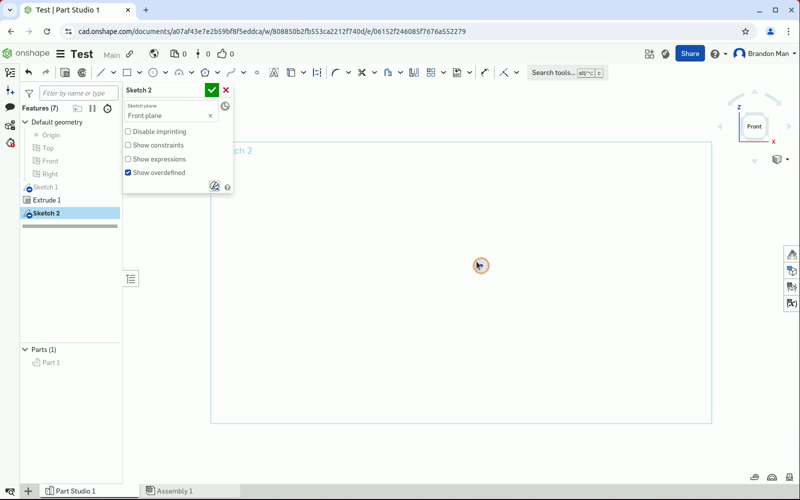
scroll(6)
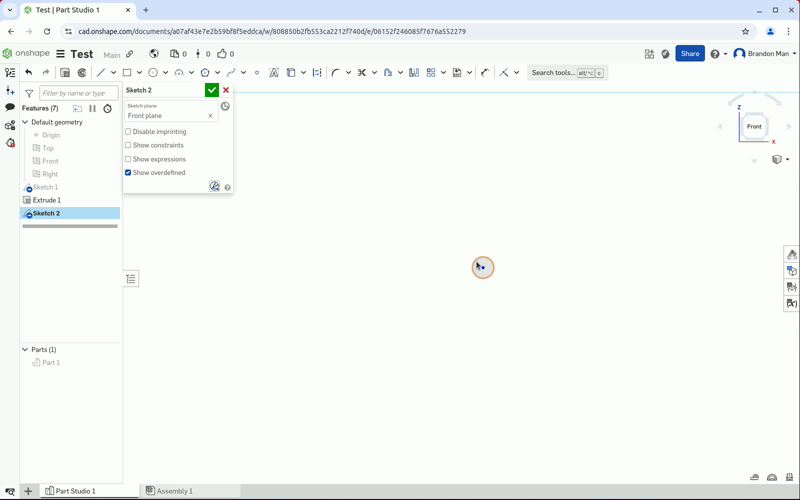
scroll(6)
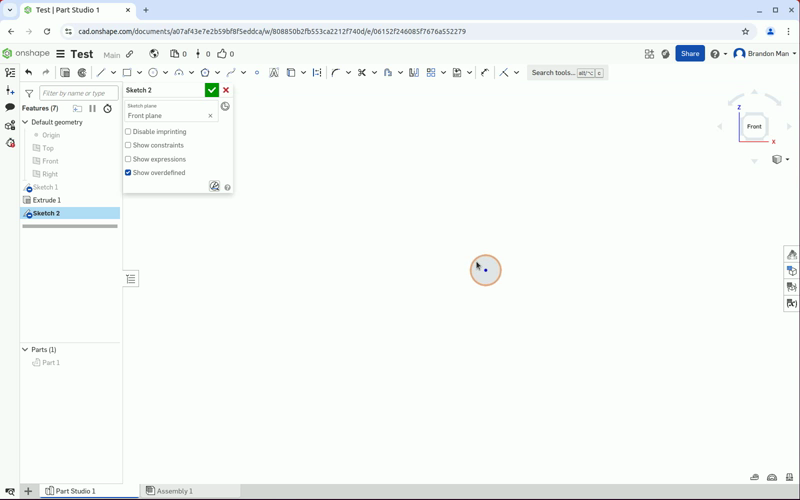
scroll(6)
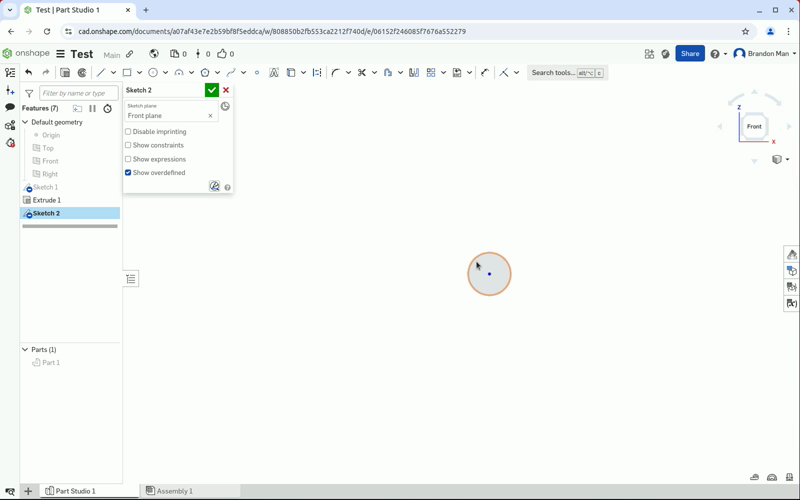
scroll(6)
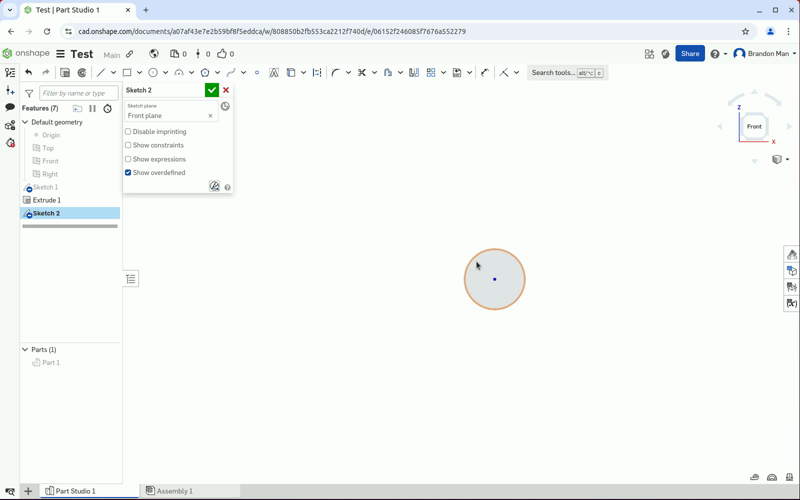
scroll(6)
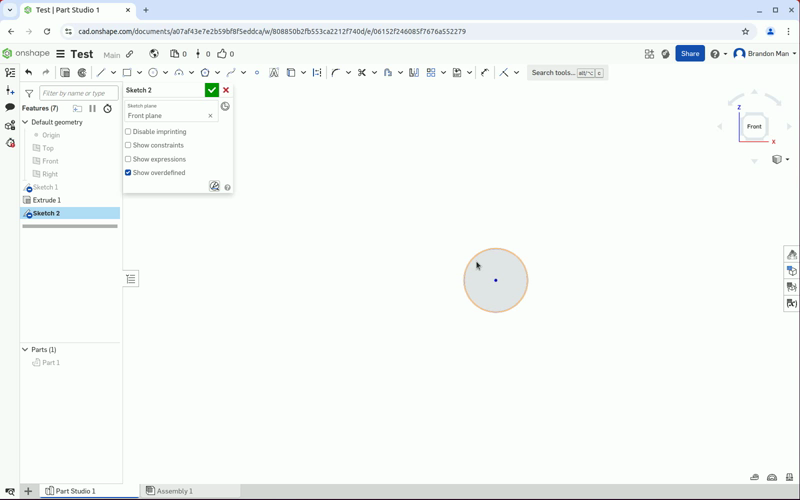
scroll(6)
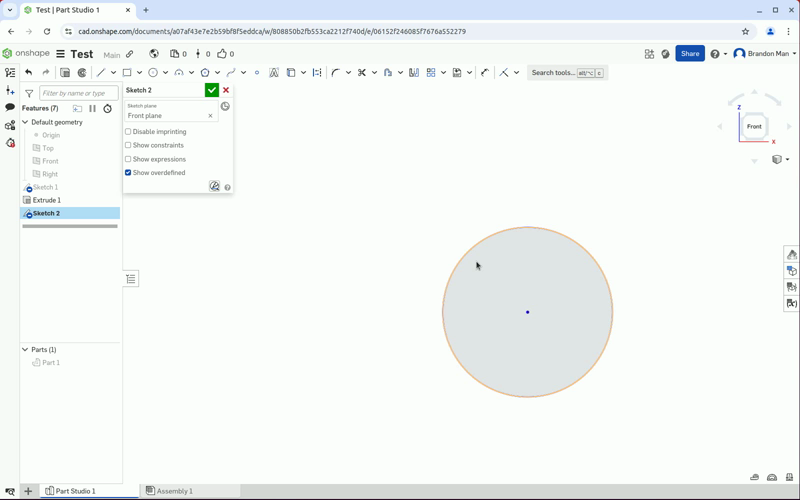
click(476, 261)
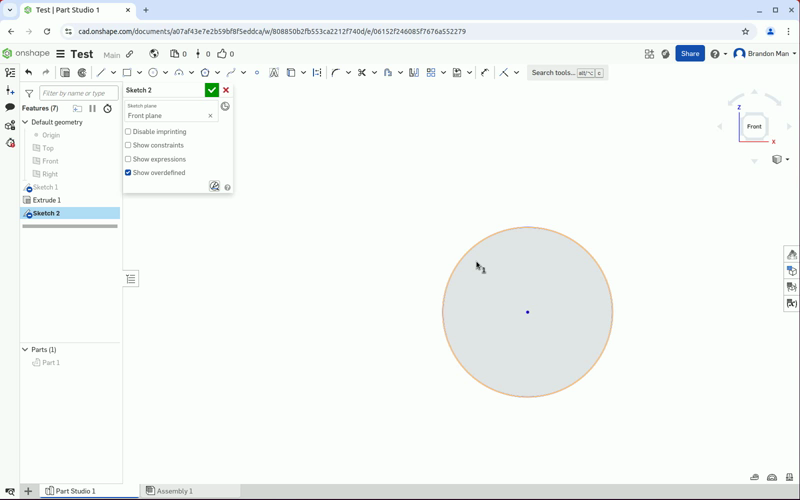
scroll(-6)
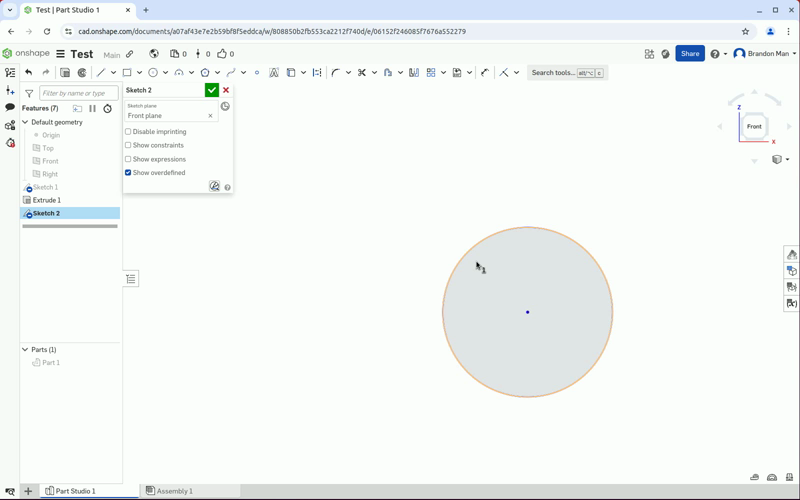
scroll(-6)
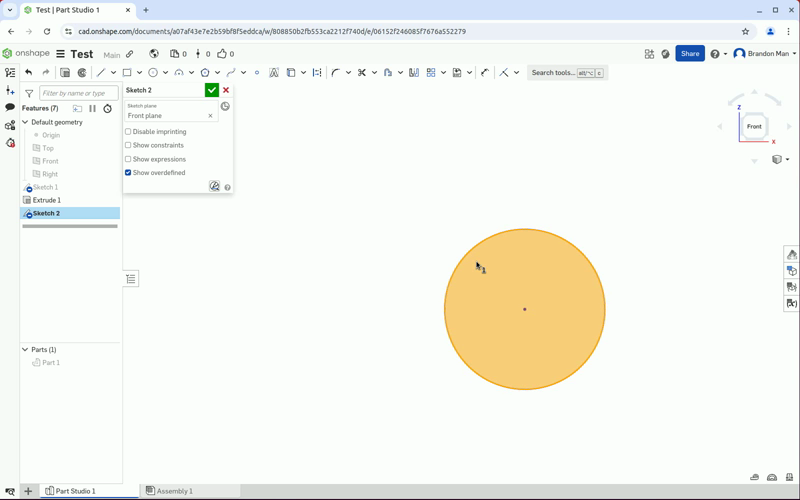
scroll(-6)
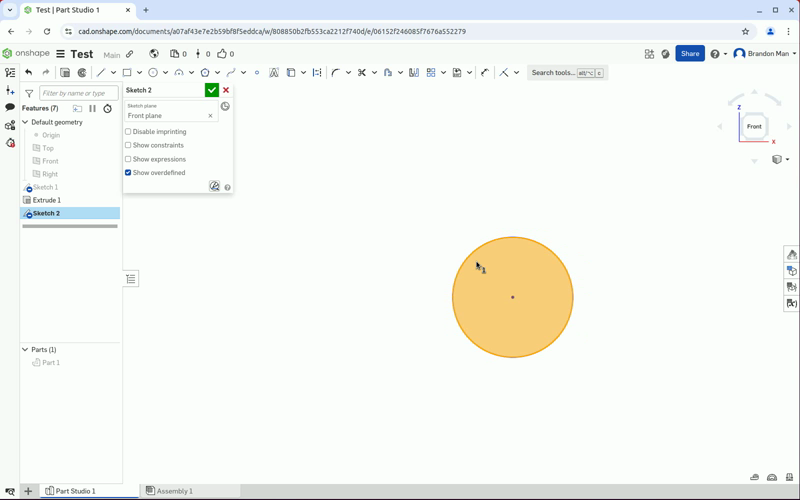
scroll(-6)
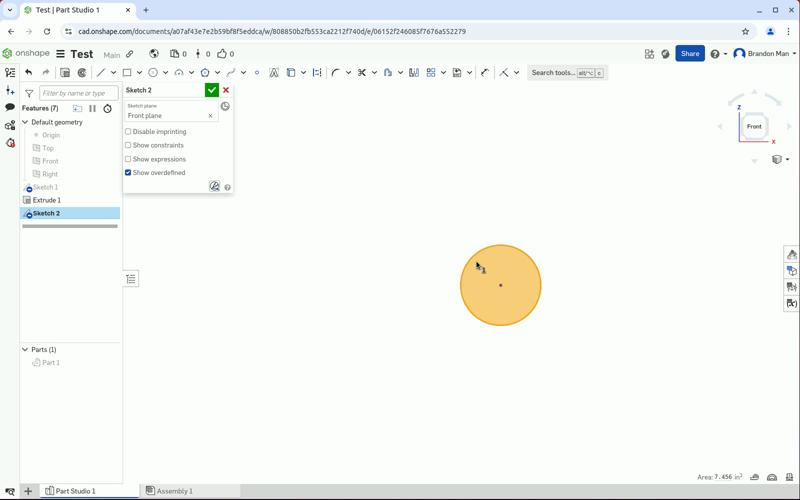
scroll(-6)
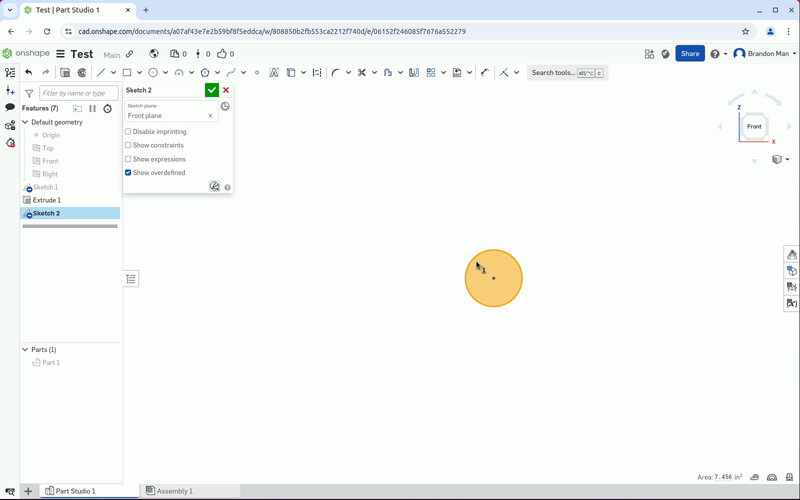
scroll(-6)
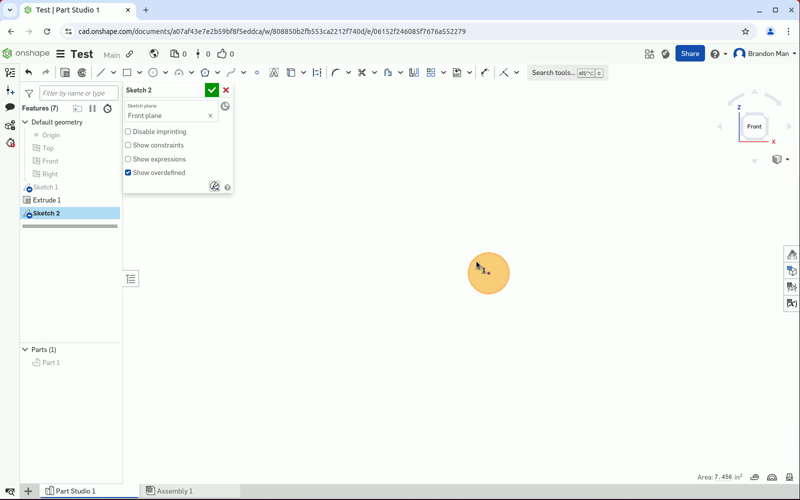
scroll(-6)
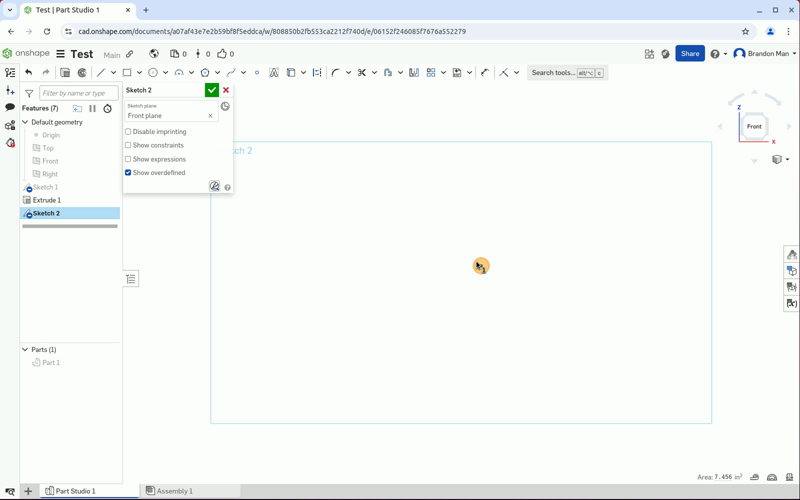
mouse_move(73, 352)
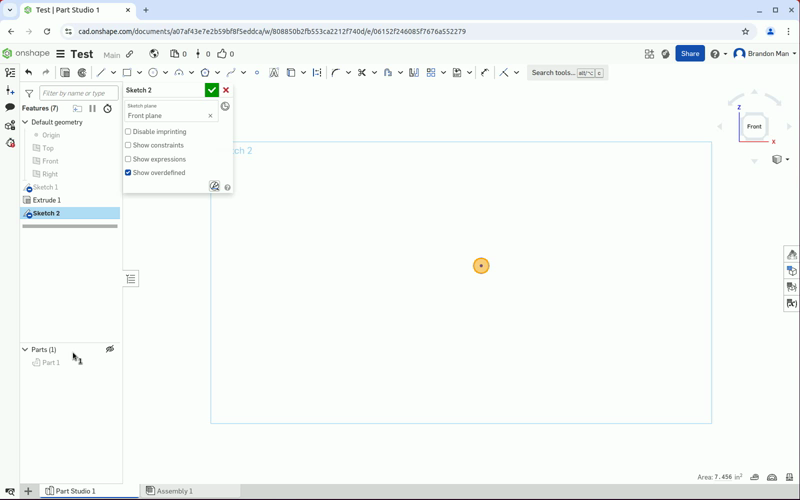
key(shift+y)
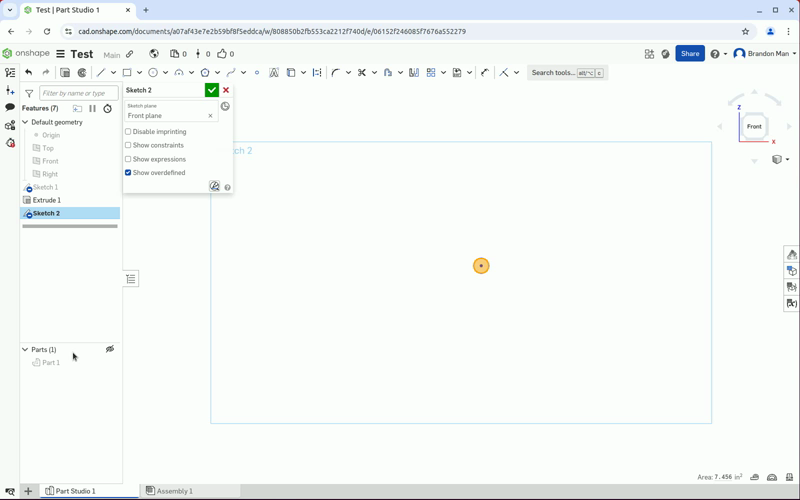
key(shift+e)
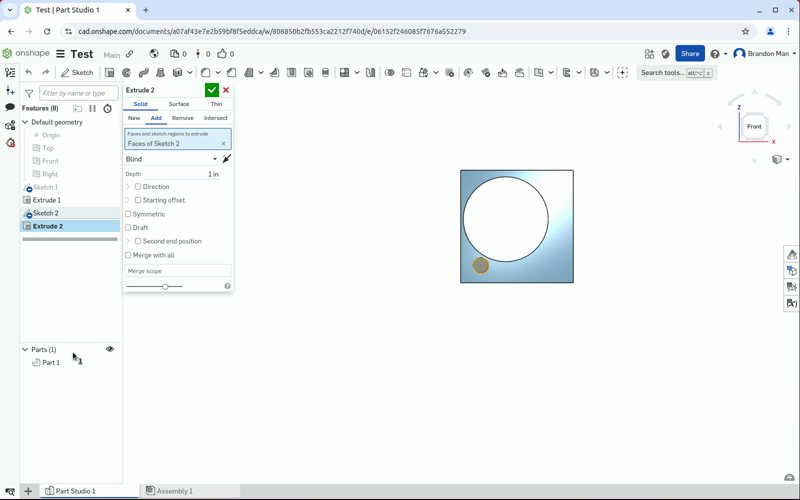
mouse_move(143, 106)
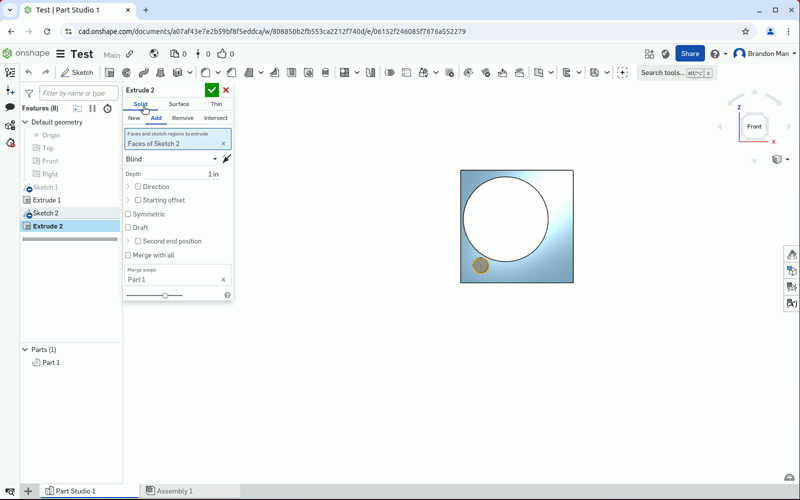
click(143, 106)
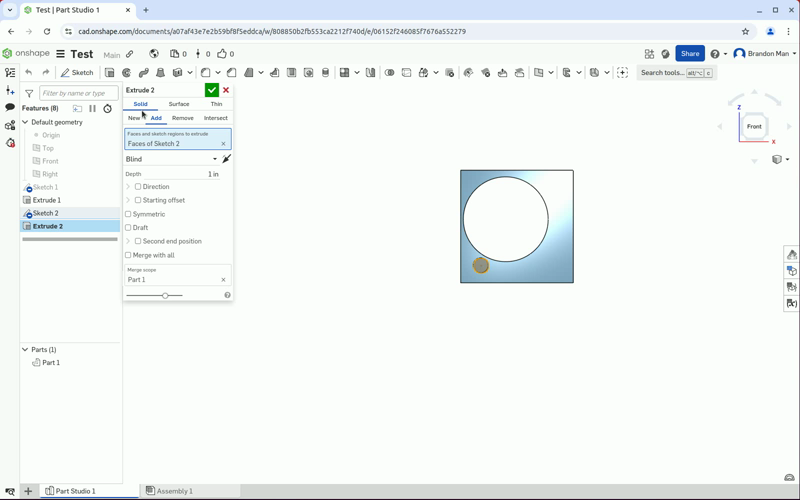
mouse_move(137, 120)
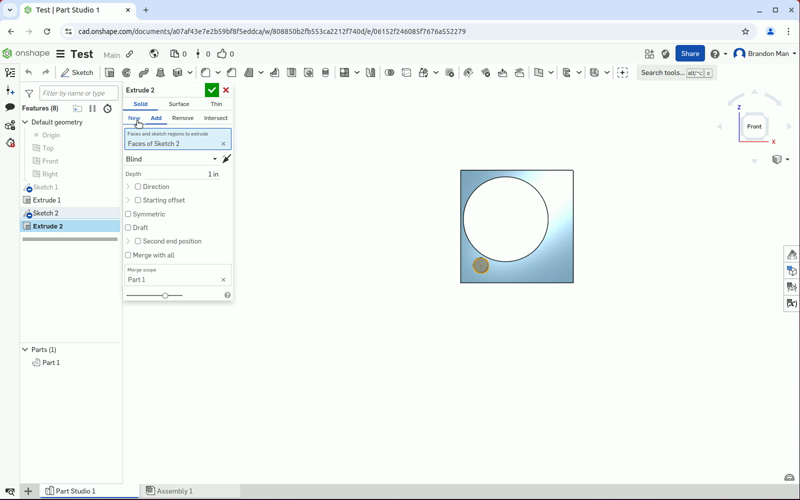
click(137, 120)
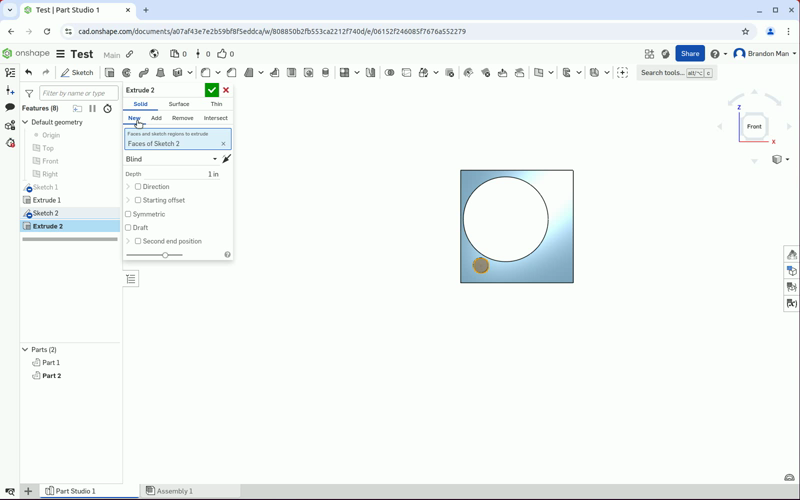
key(tab, 4)
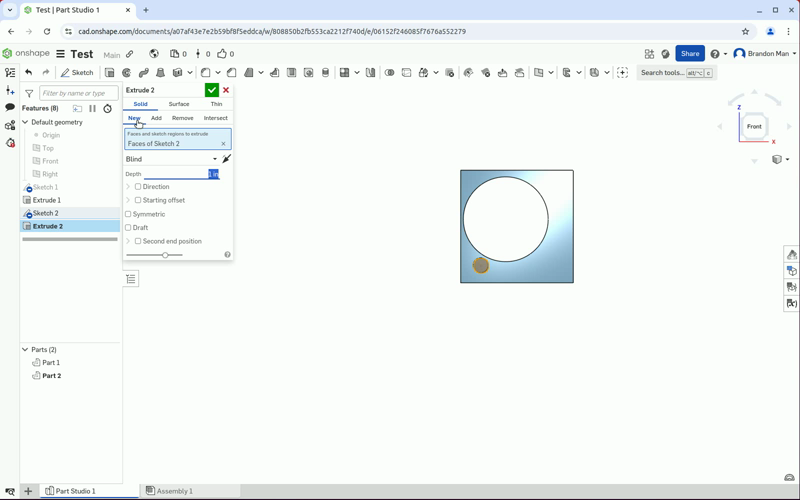
text(5.777)
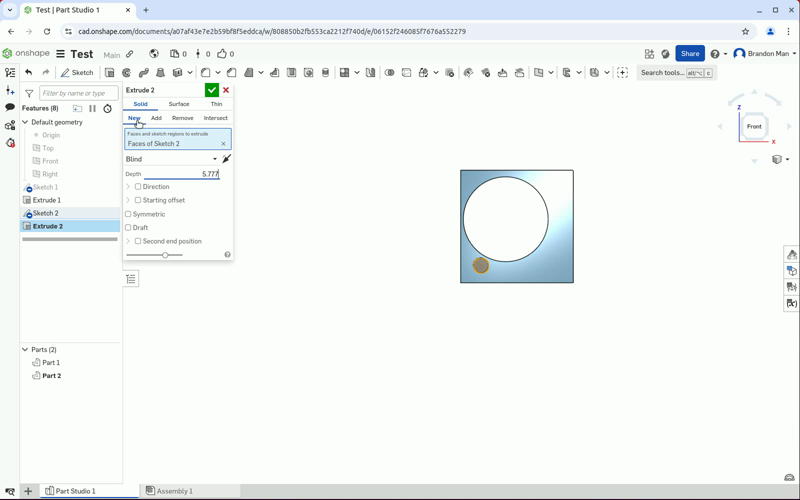
key(enter)
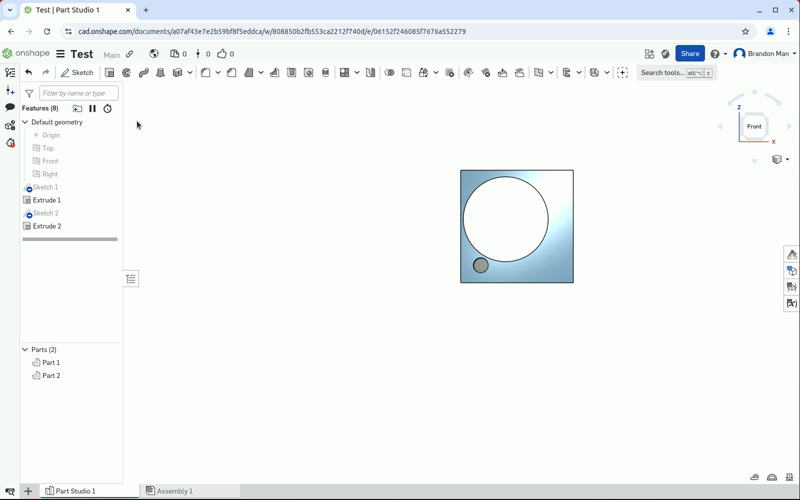
key(shift+h)
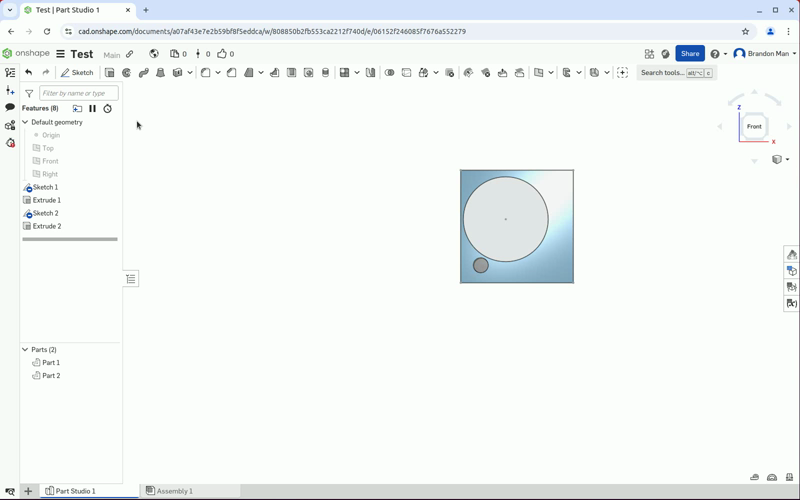
key(shift+h)
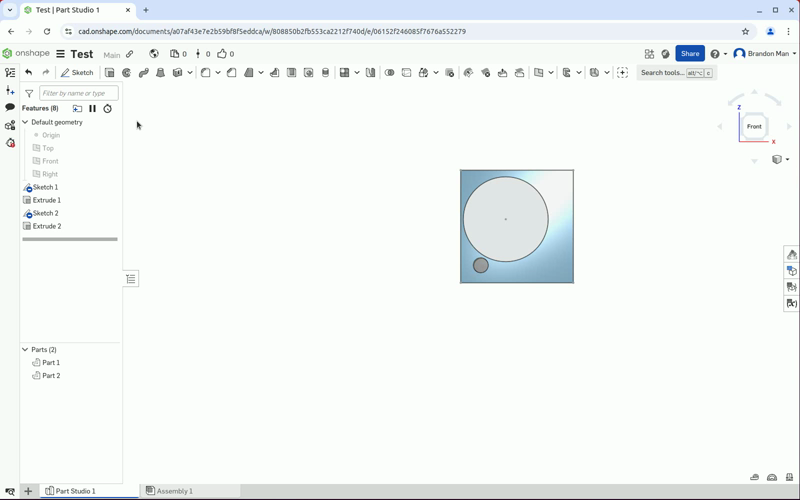
key(shift+7)
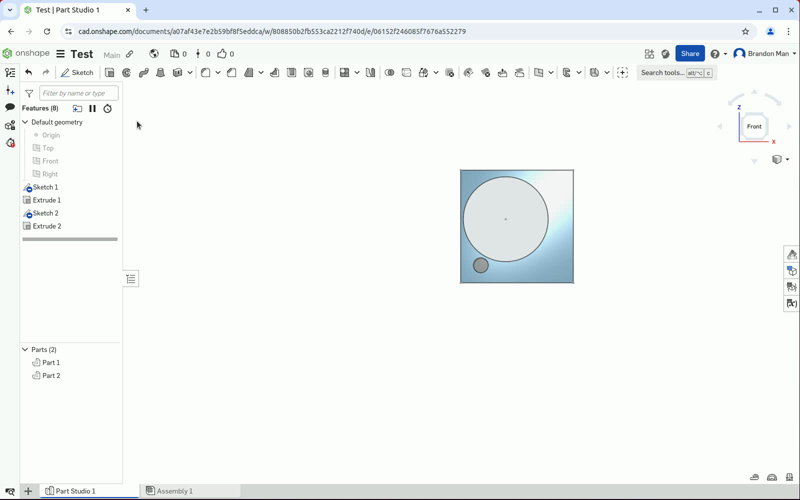
key(left, 2)
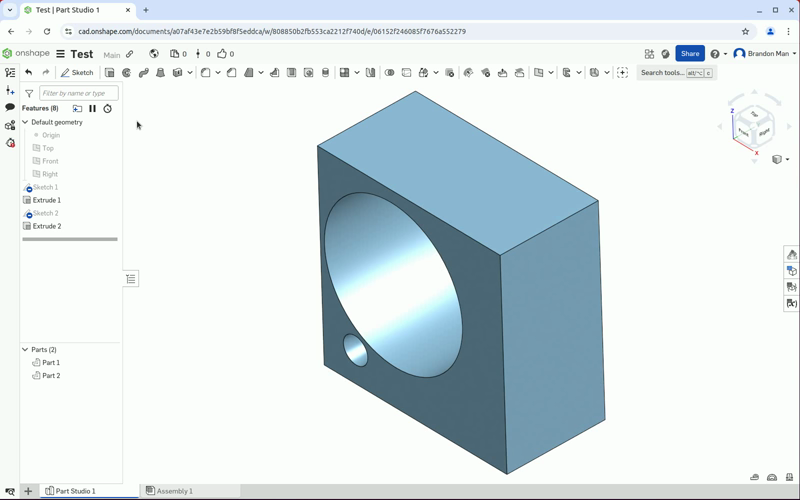
key(down, 2)
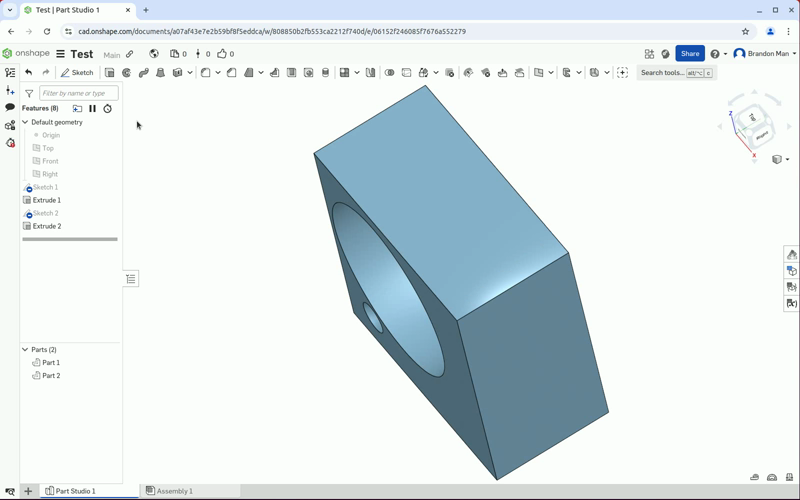
key(up, 2)
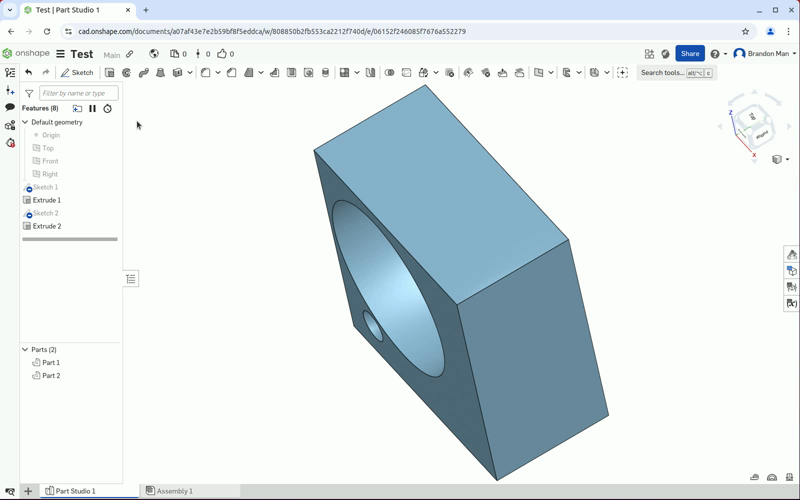
key(right, 2)
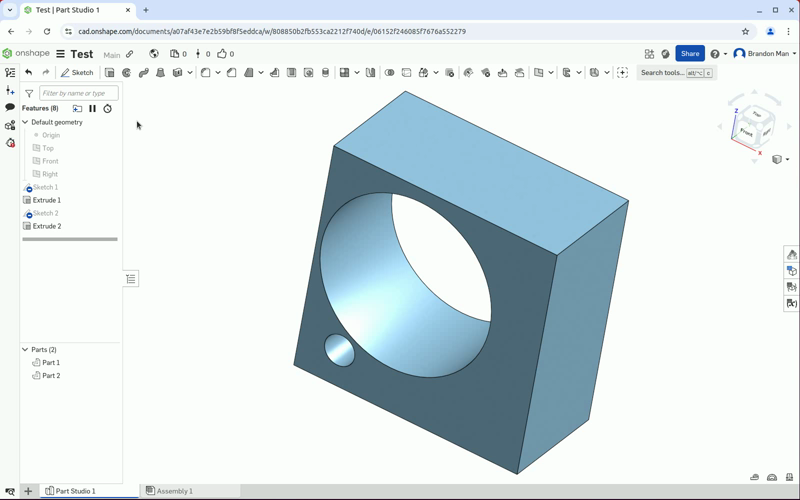
mouse_move(73, 189)
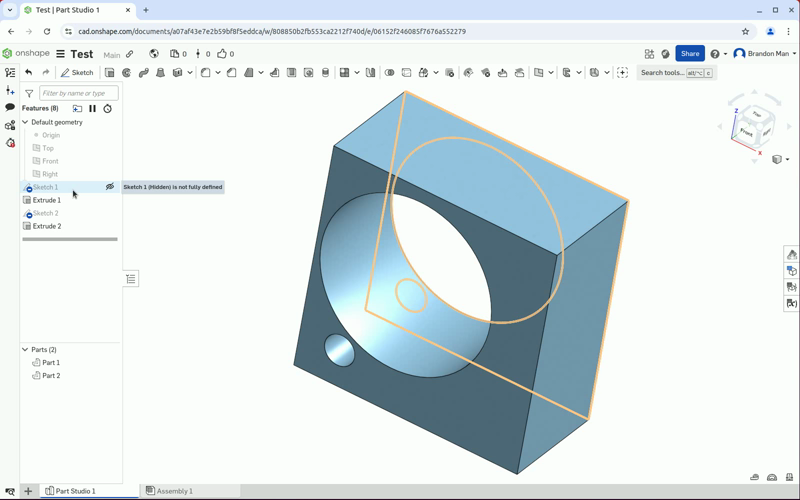
click(73, 189)